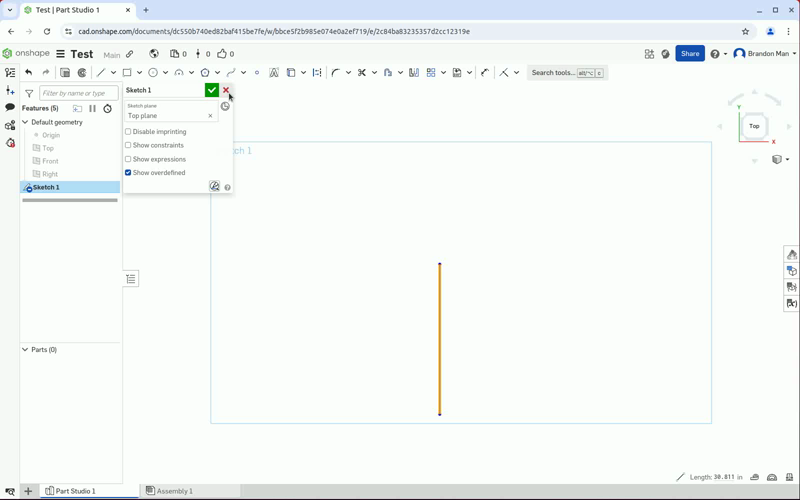
key(shift+h)
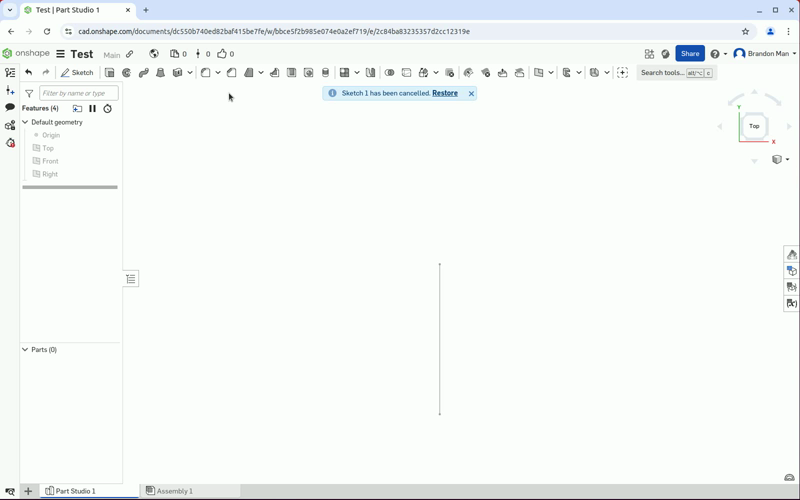
mouse_move(73, 352)
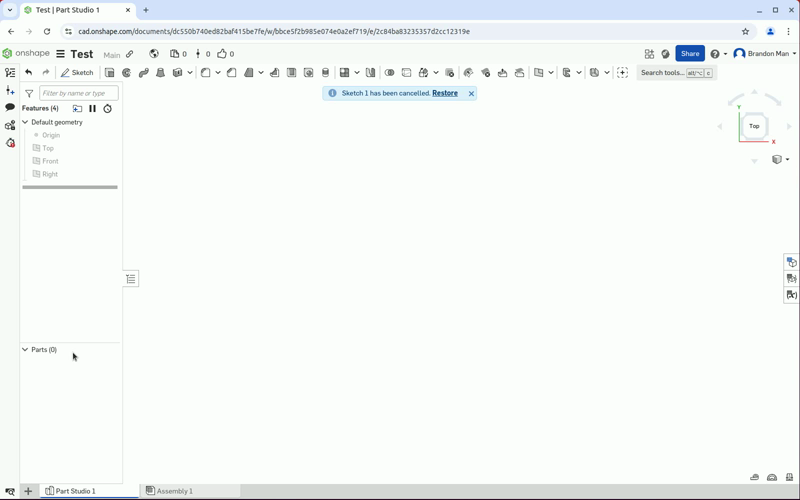
key(y)
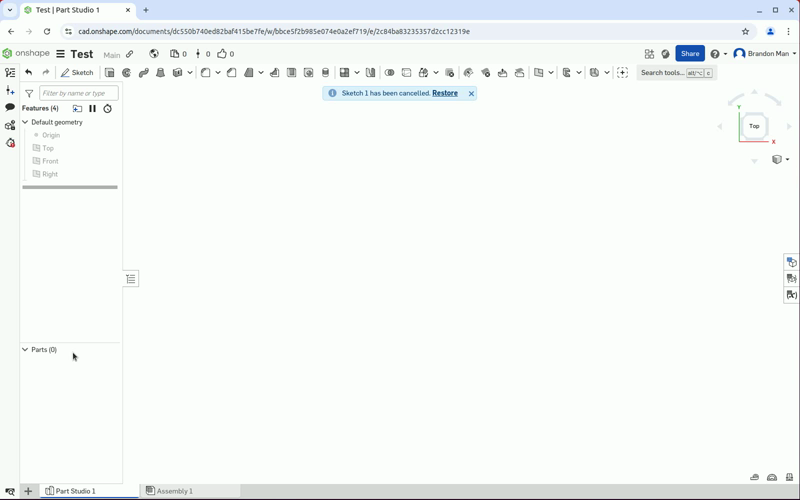
key(shift+p)
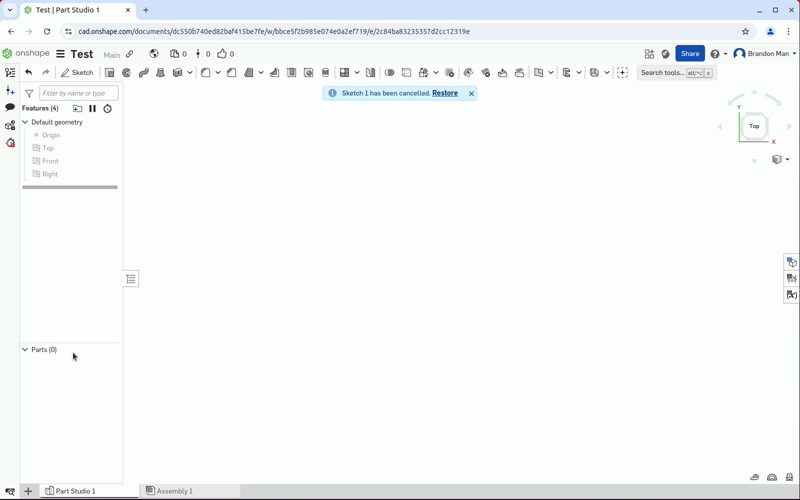
key(space)
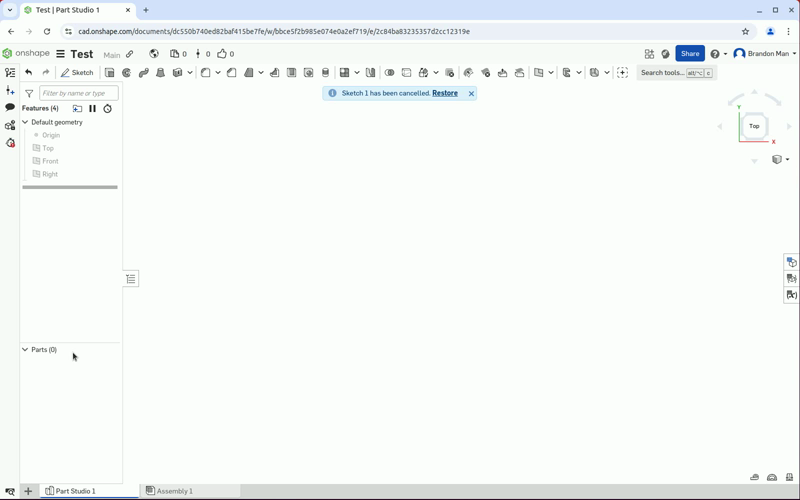
key_down(shift)
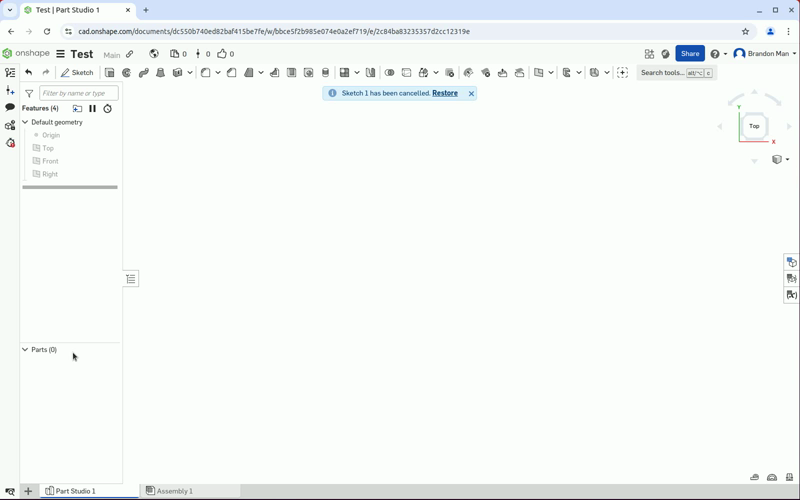
key(up)
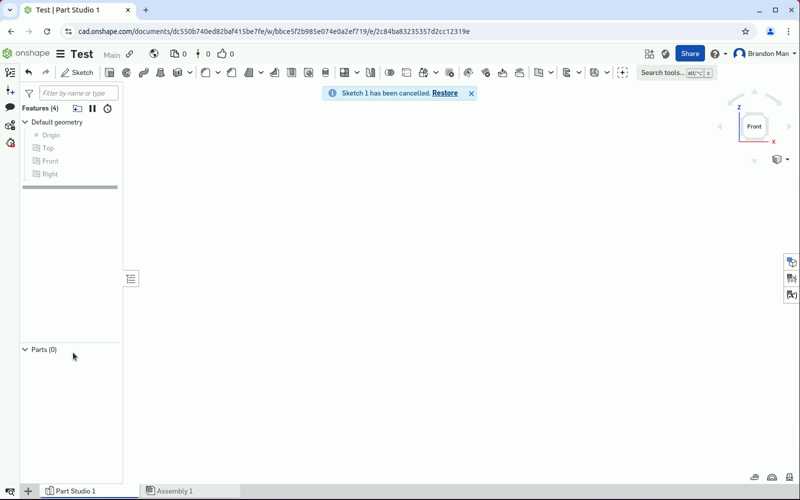
key_up(shift)
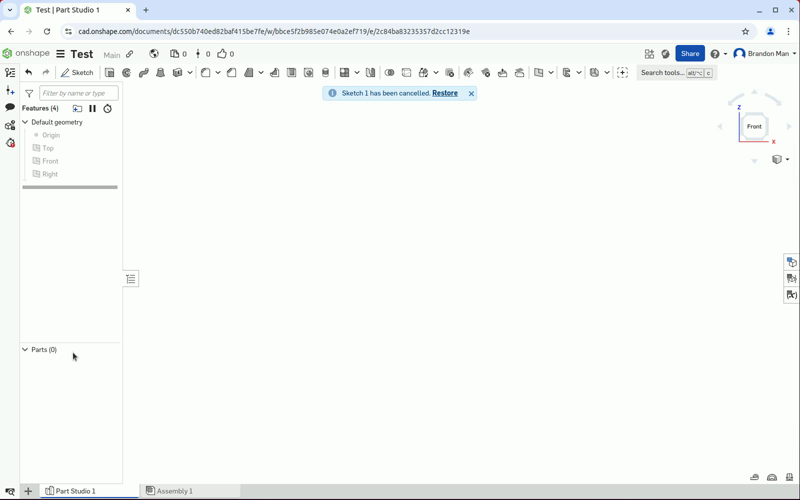
mouse_move(73, 352)
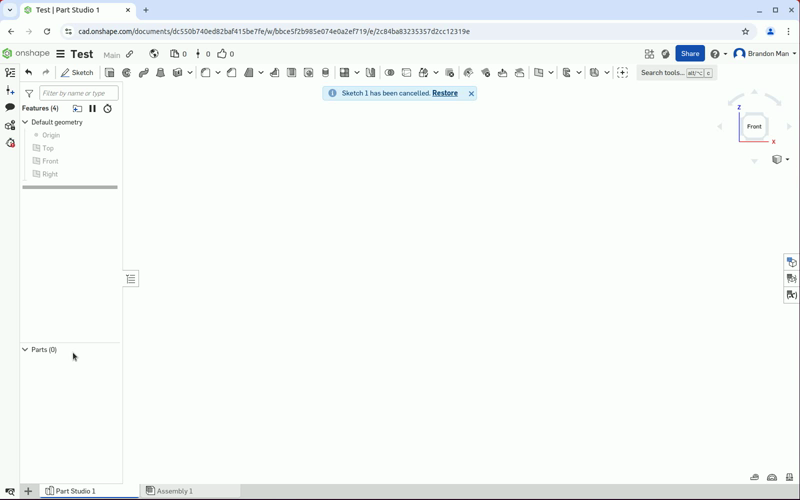
key(shift+y)
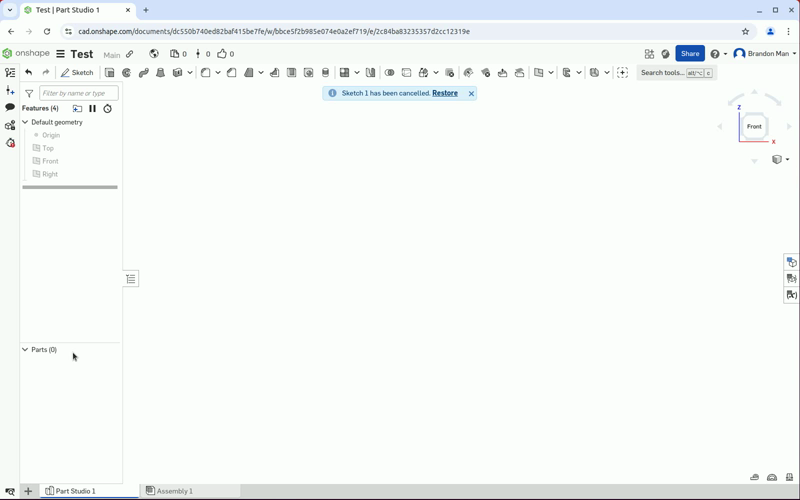
key(shift+s)
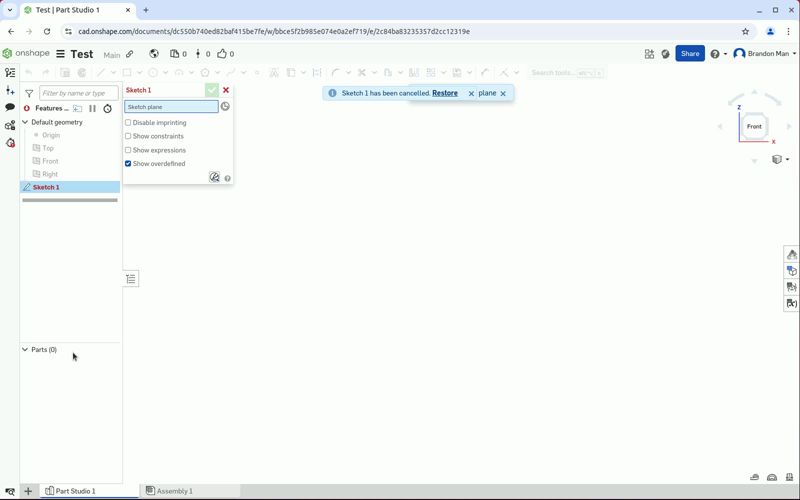
mouse_move(73, 163)
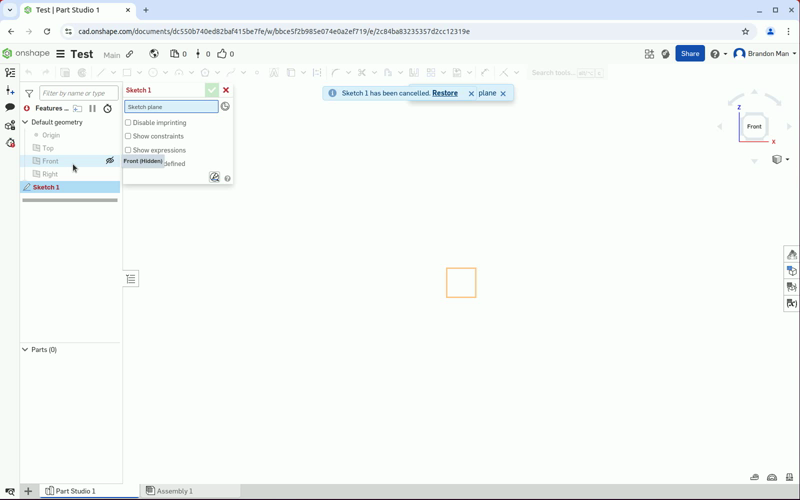
click(73, 163)
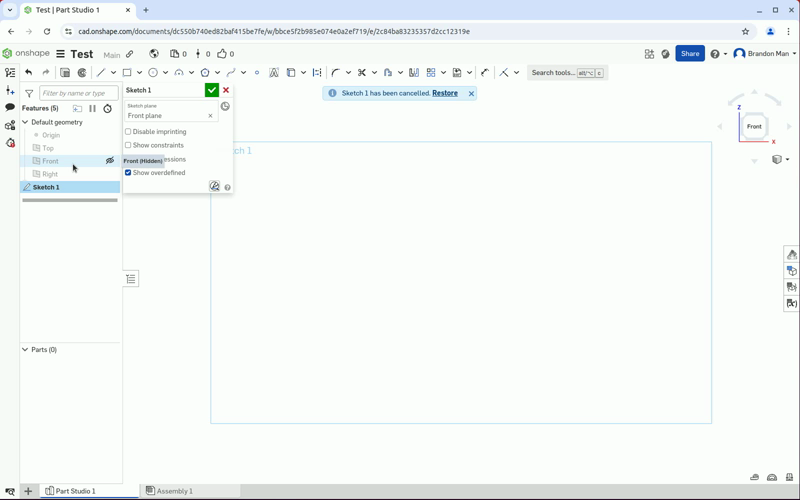
mouse_move(73, 352)
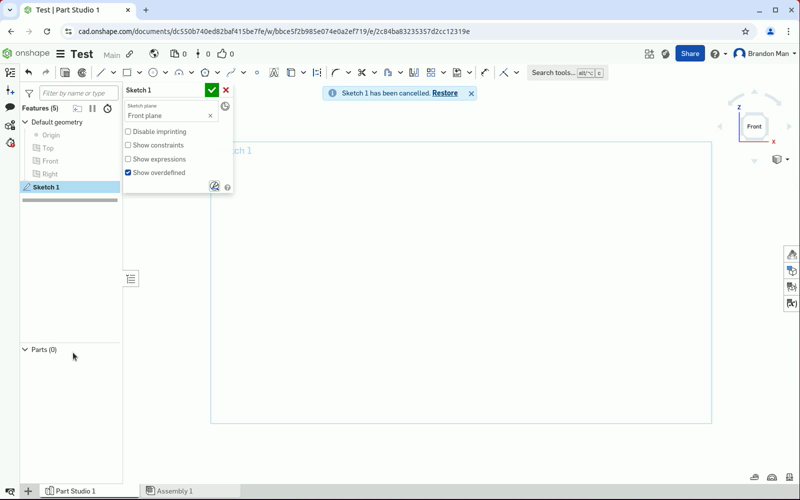
key(y)
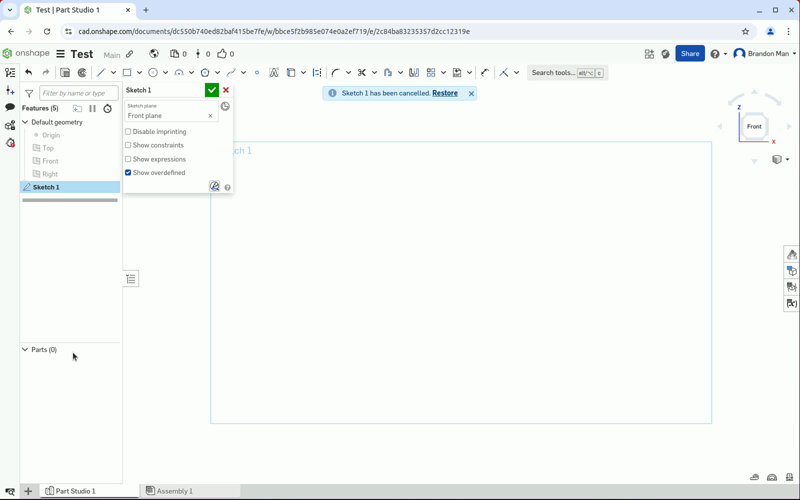
key(c)
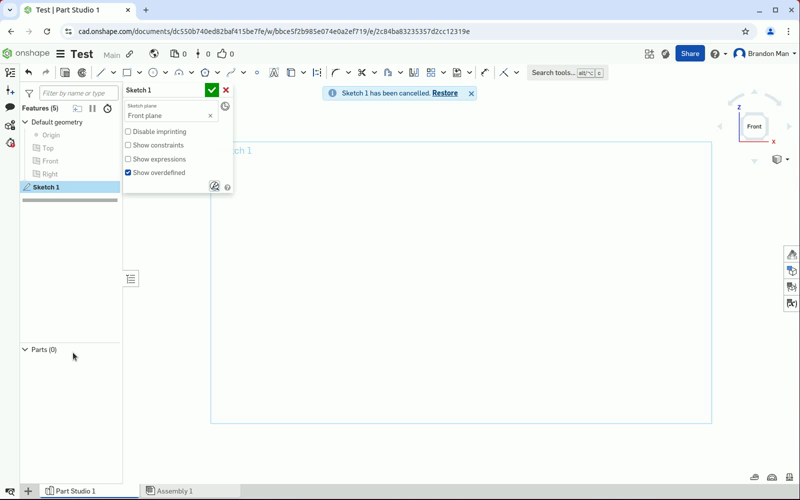
key_down(shift)
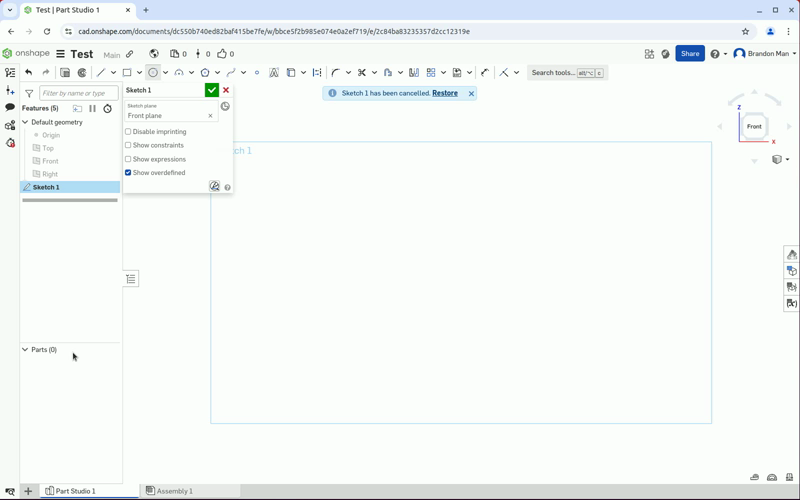
mouse_move(498, 282)
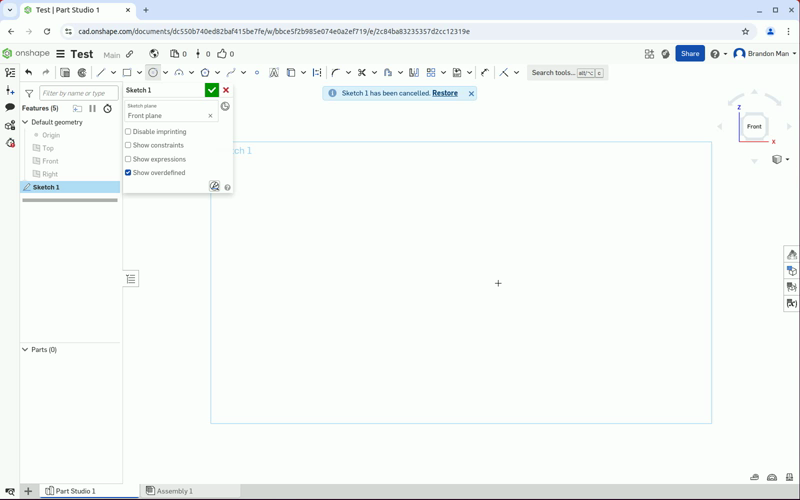
click(498, 282)
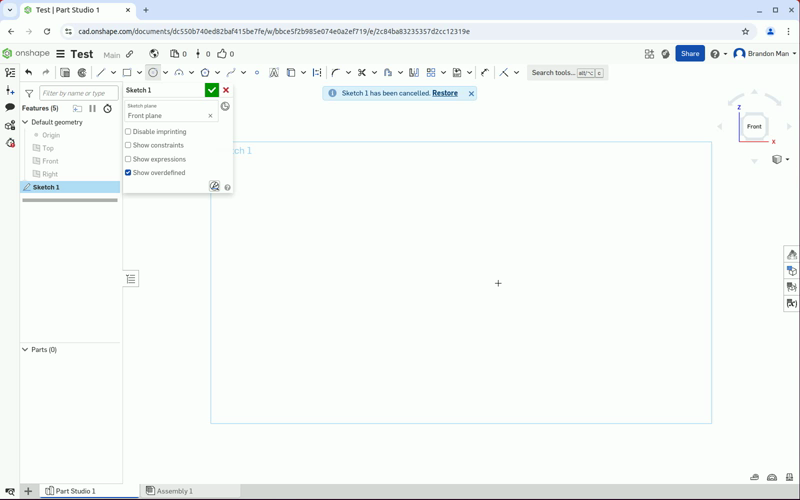
key_up(shift)
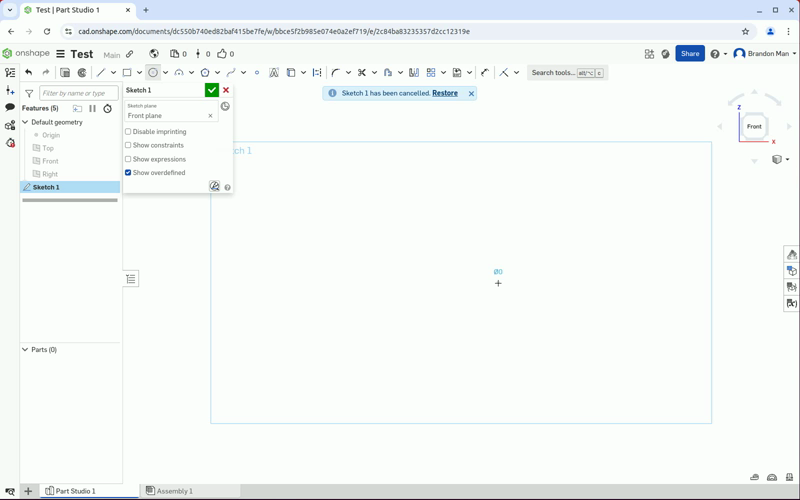
mouse_move(565, 282)
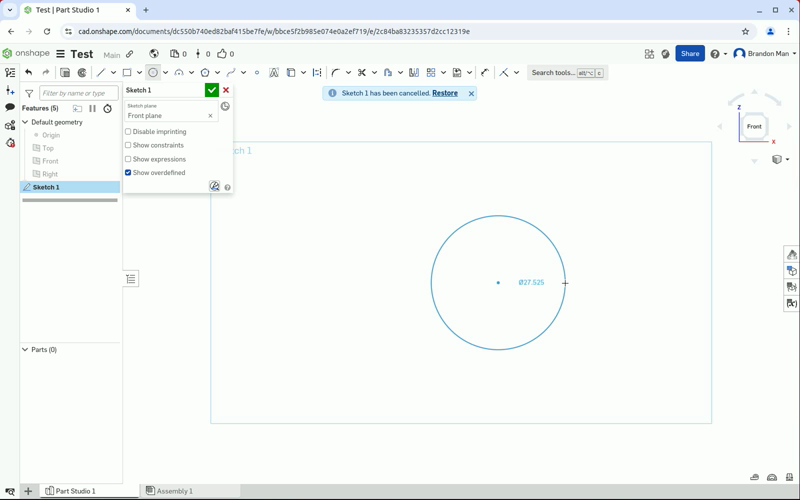
click(565, 282)
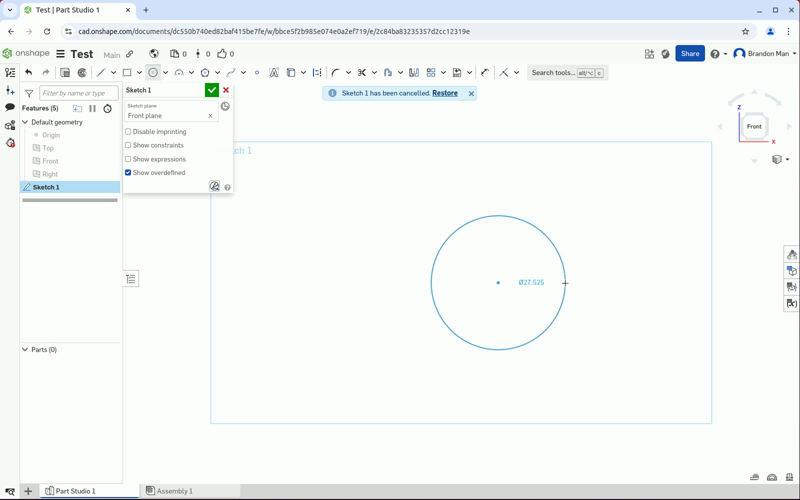
key(esc)
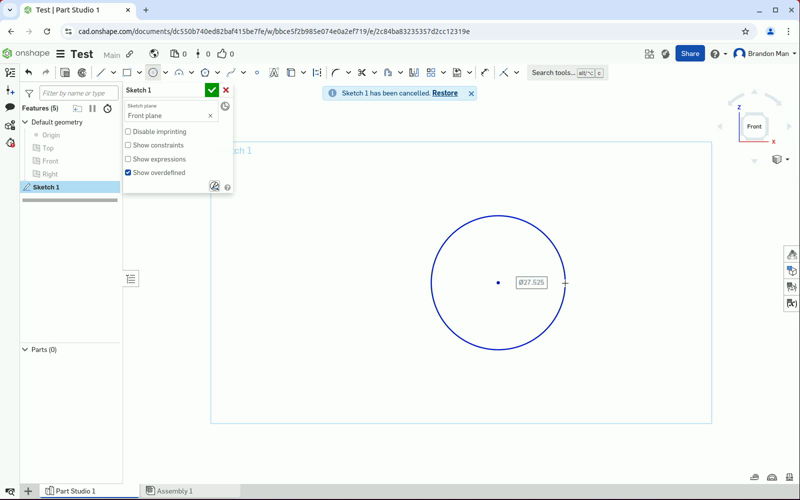
key(c)
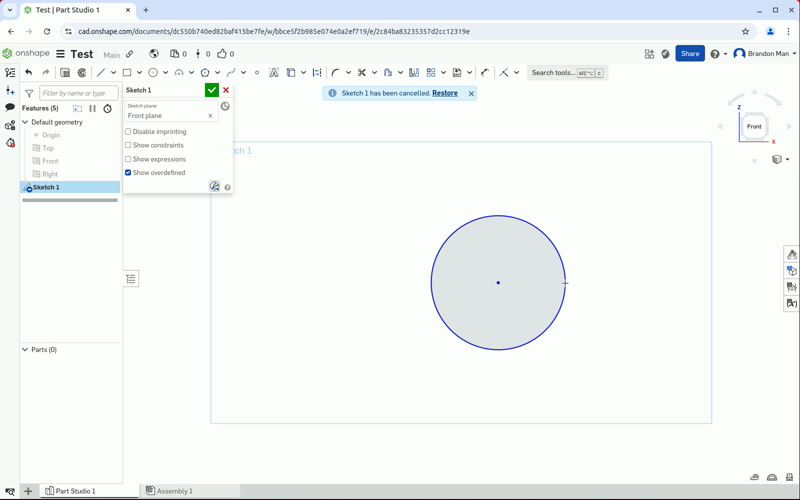
key_down(shift)
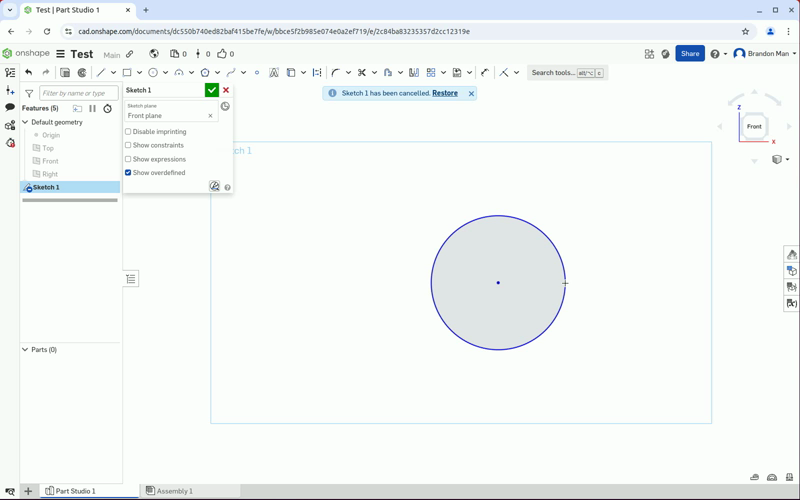
mouse_move(498, 282)
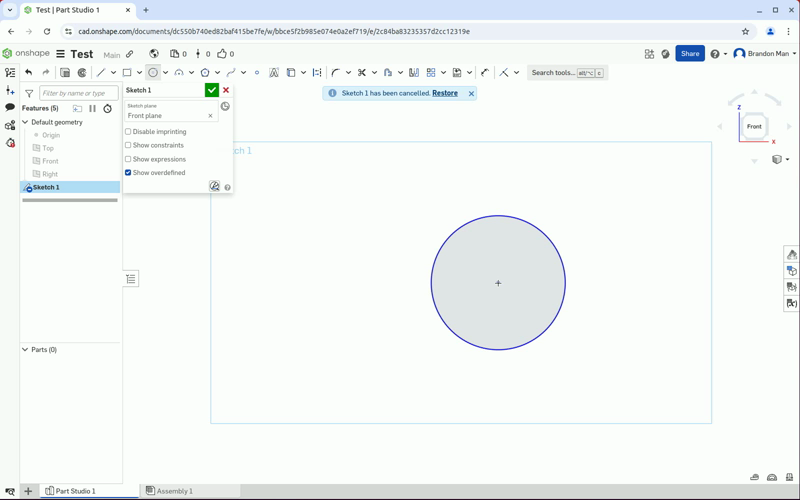
click(498, 282)
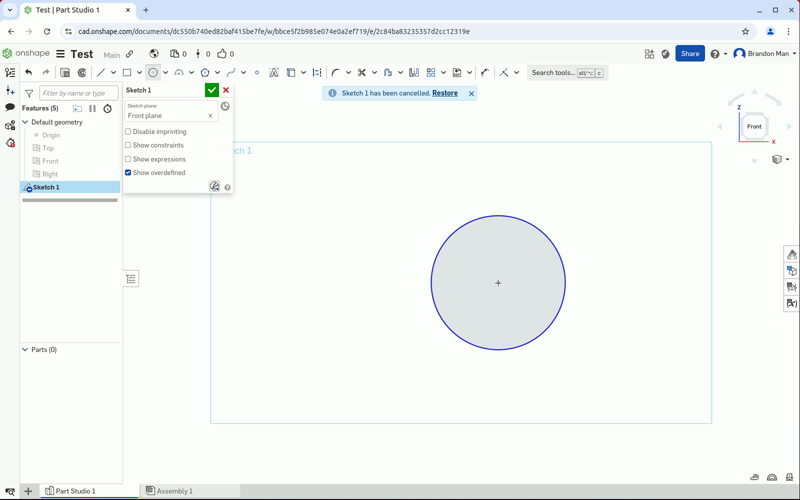
key_up(shift)
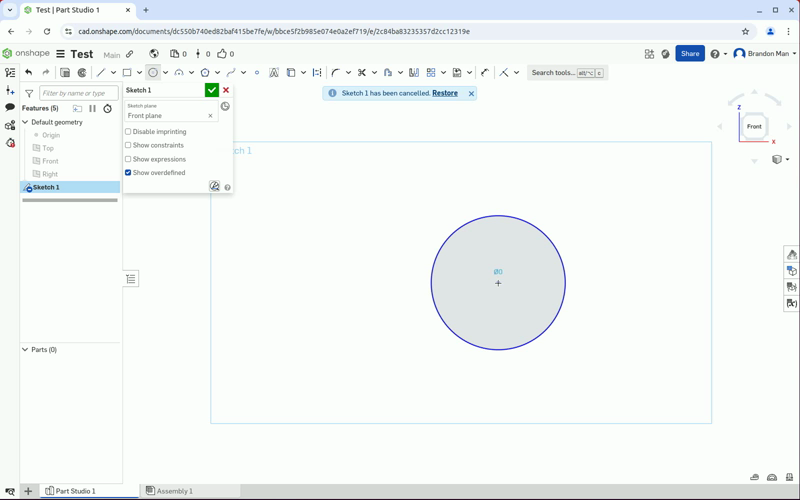
mouse_move(534, 282)
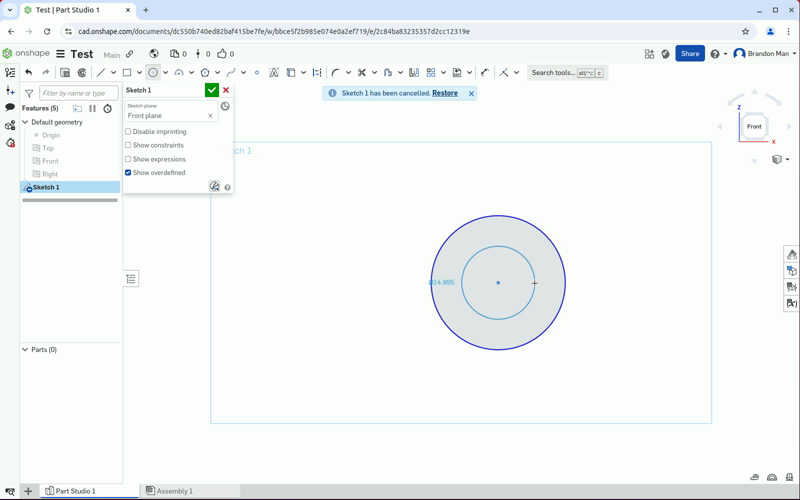
click(534, 282)
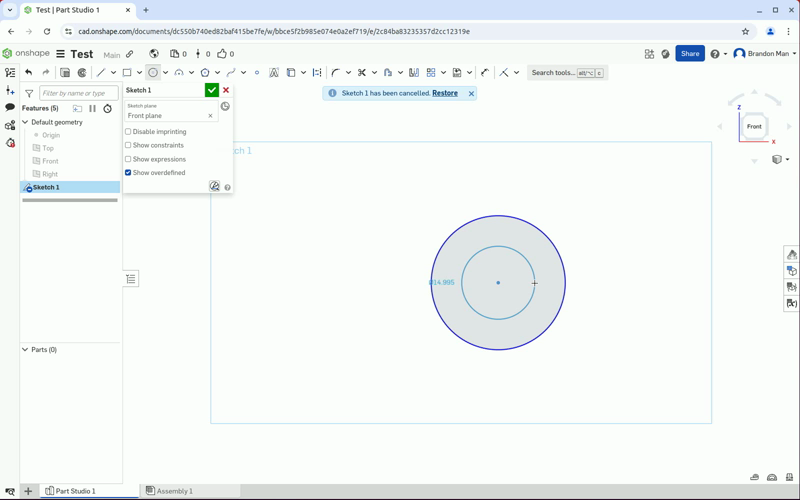
key(esc)
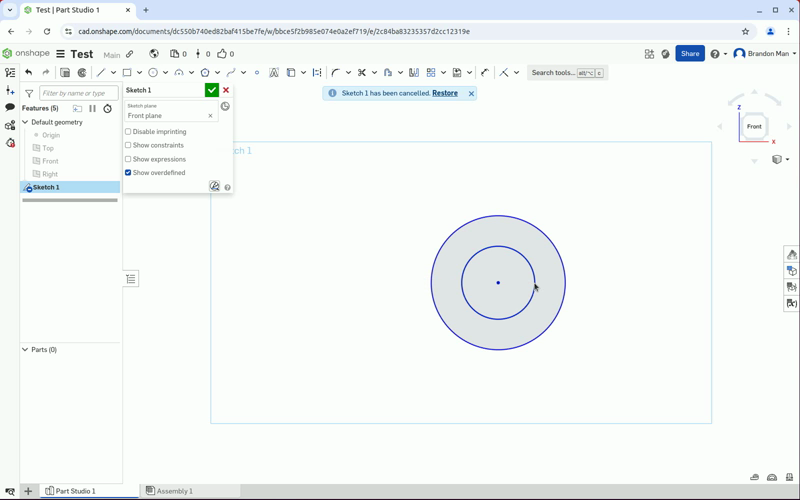
mouse_move(522, 236)
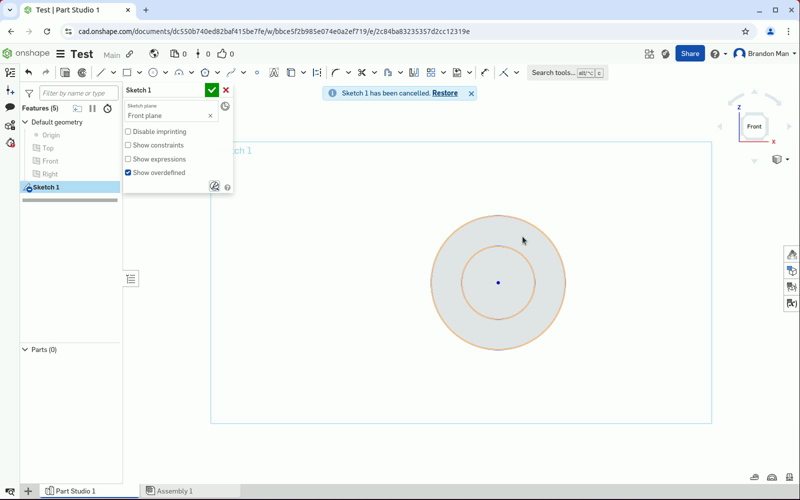
click(522, 236)
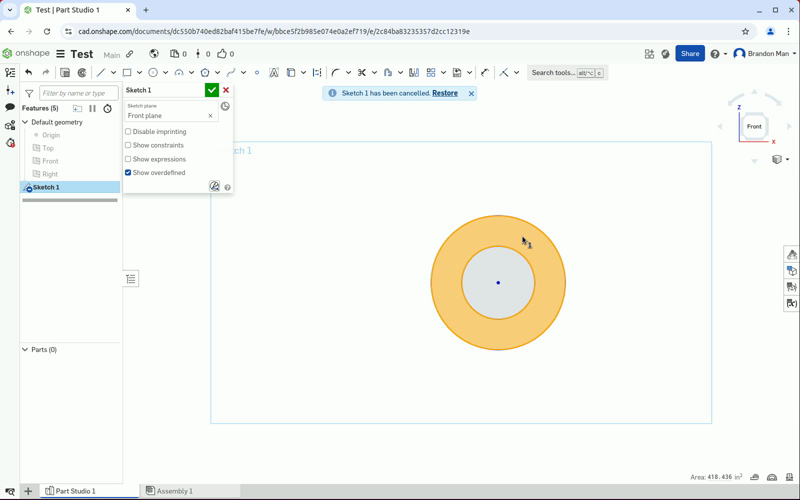
mouse_move(73, 352)
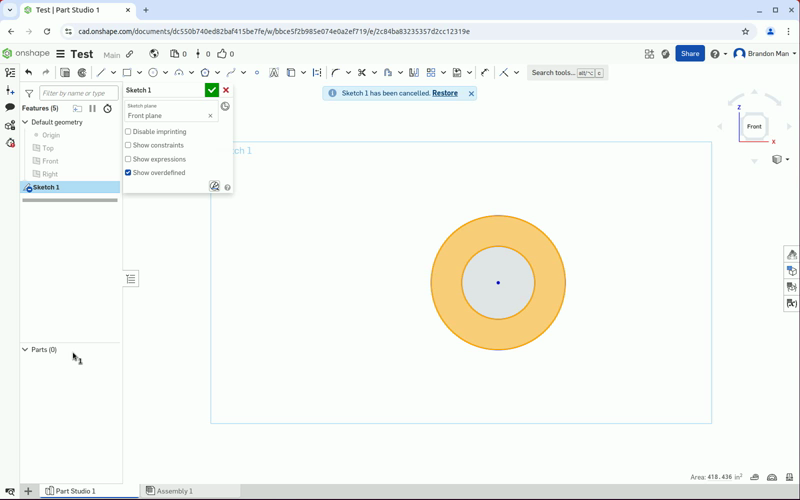
key(shift+y)
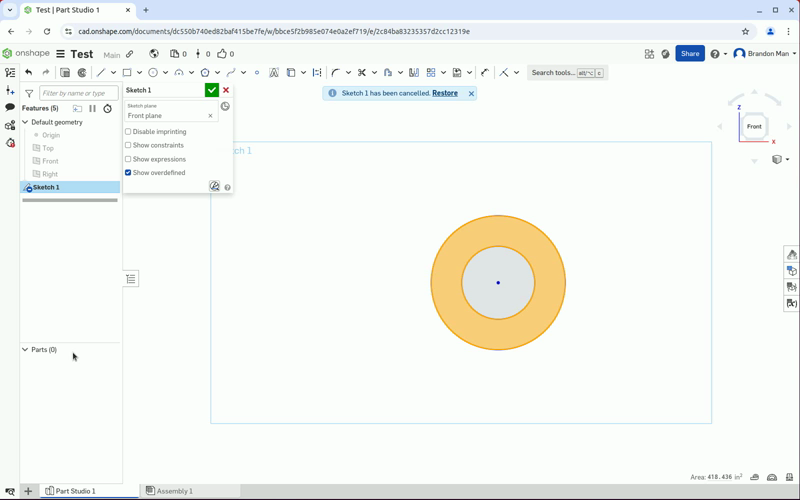
key(shift+e)
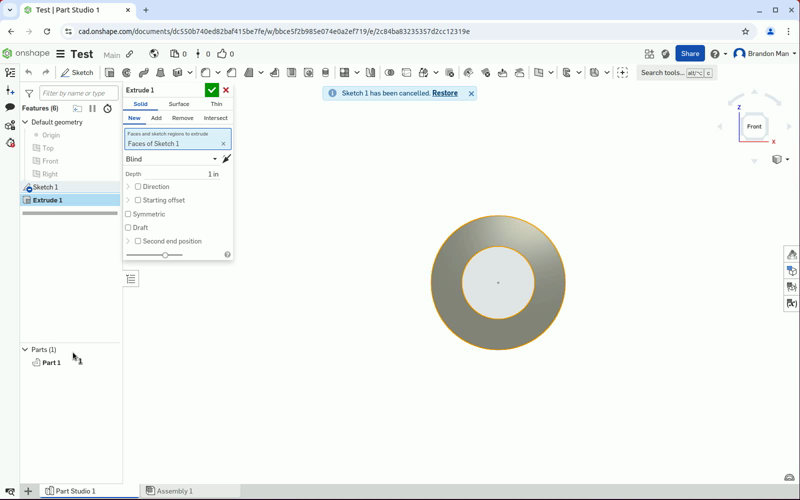
mouse_move(143, 106)
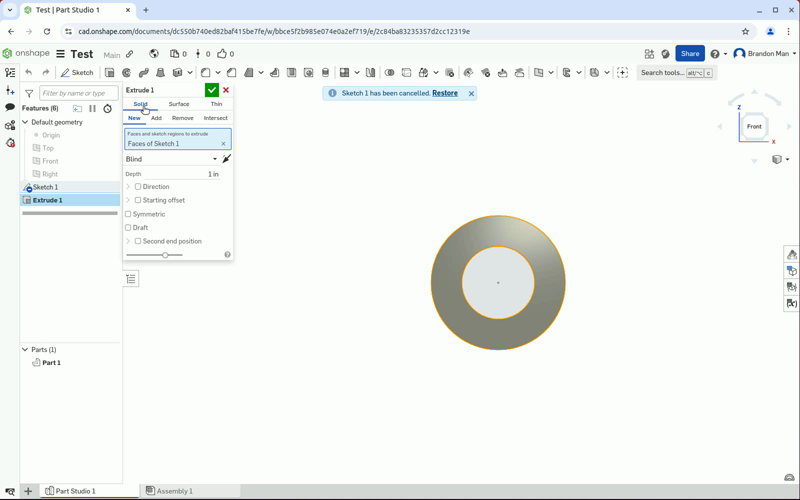
click(143, 106)
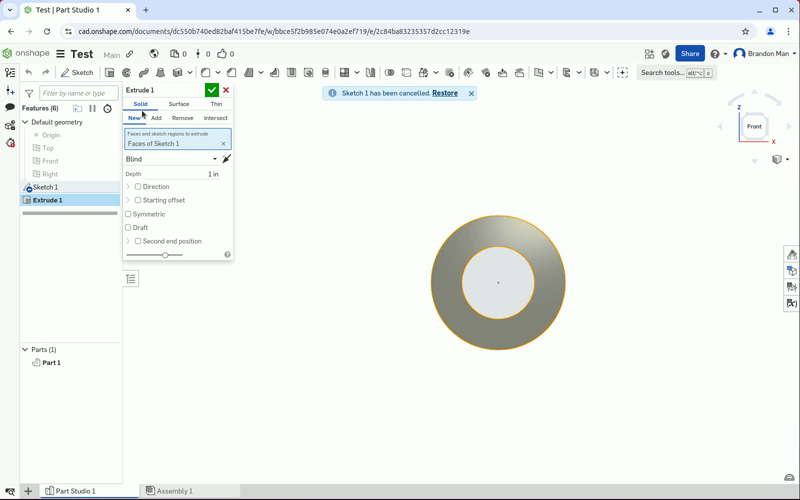
mouse_move(137, 120)
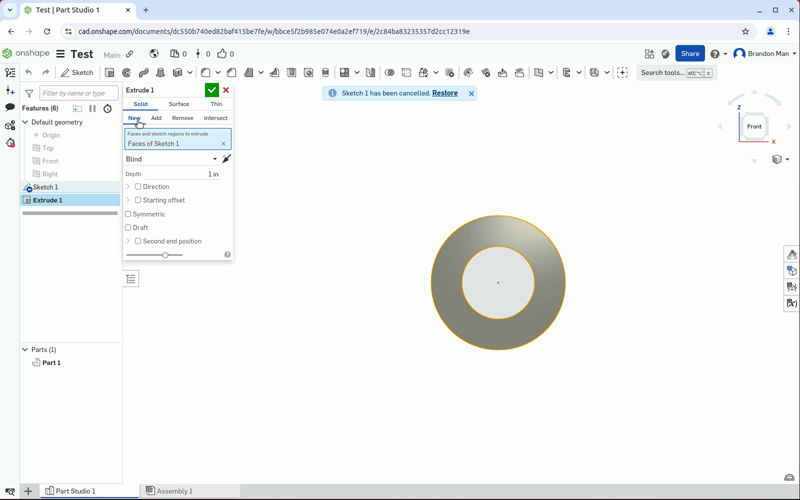
click(137, 120)
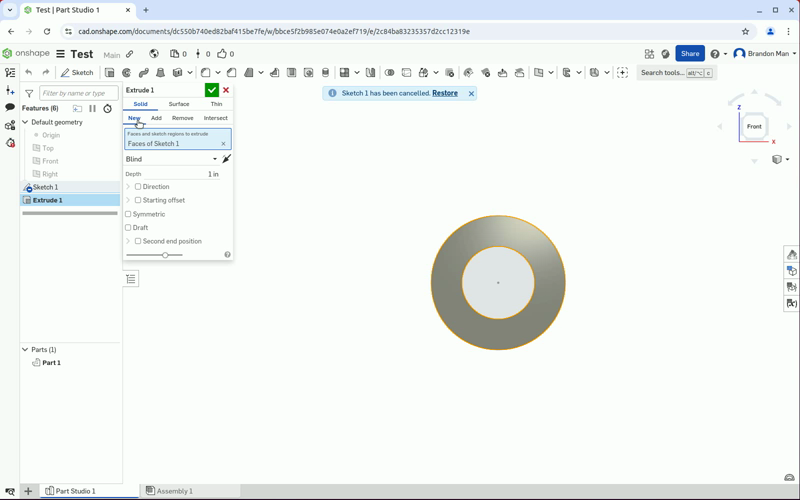
key(tab, 4)
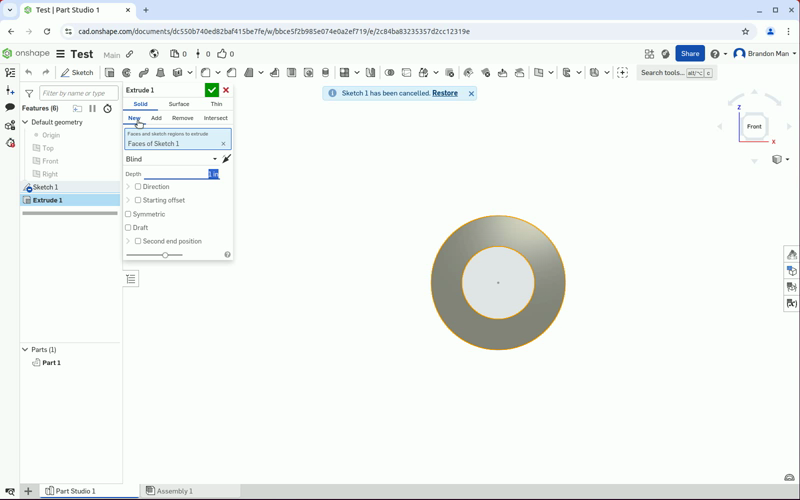
text(-23.108)
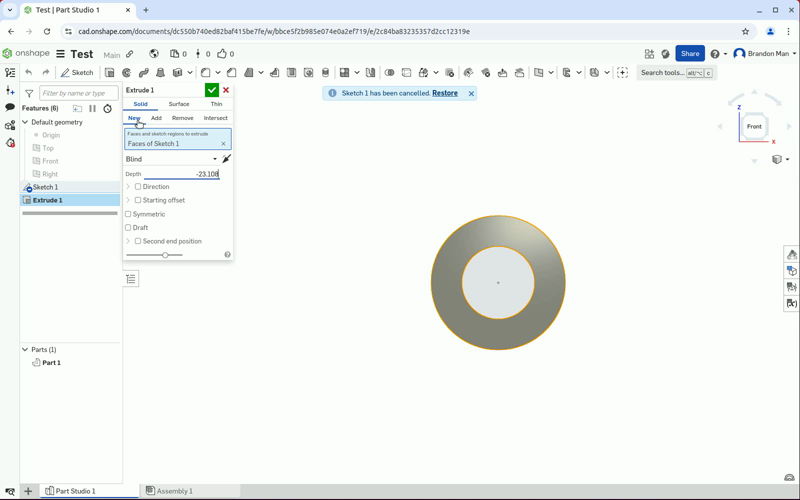
key(enter)
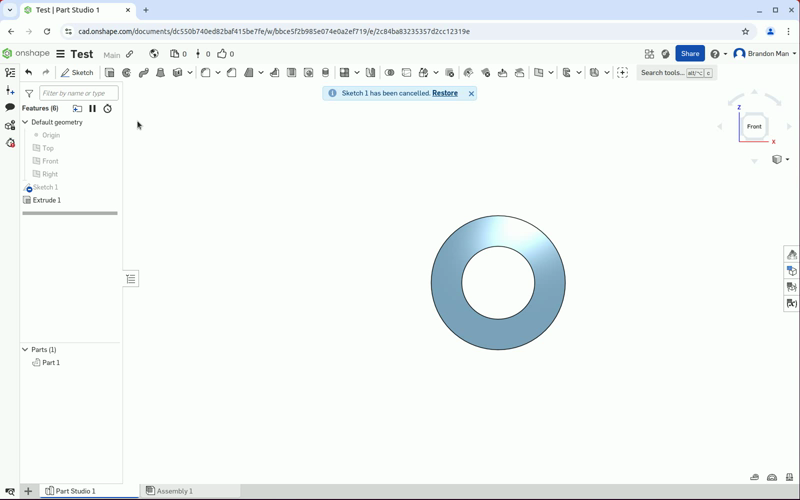
key(shift+h)
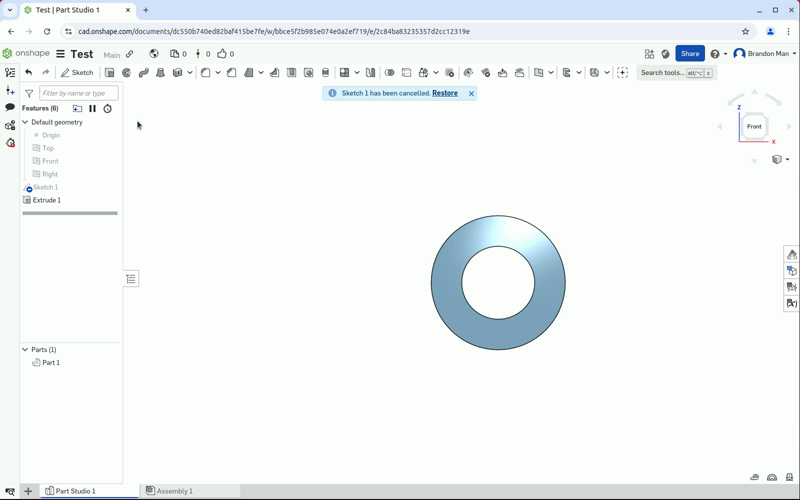
key(shift+h)
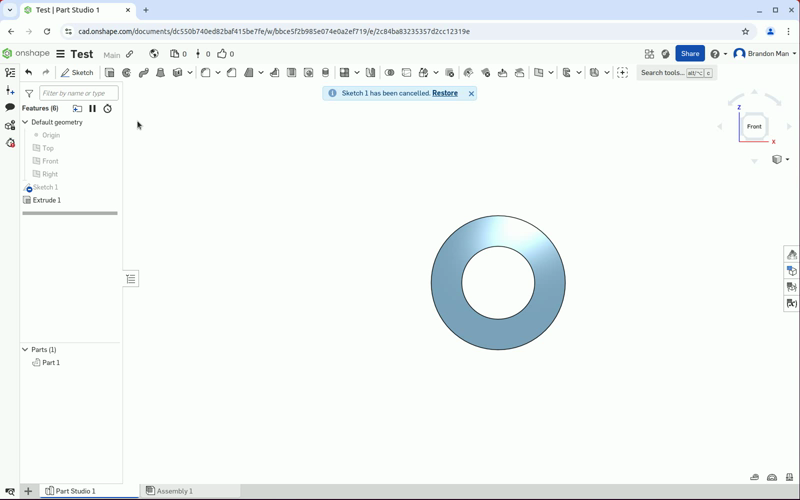
mouse_move(73, 189)
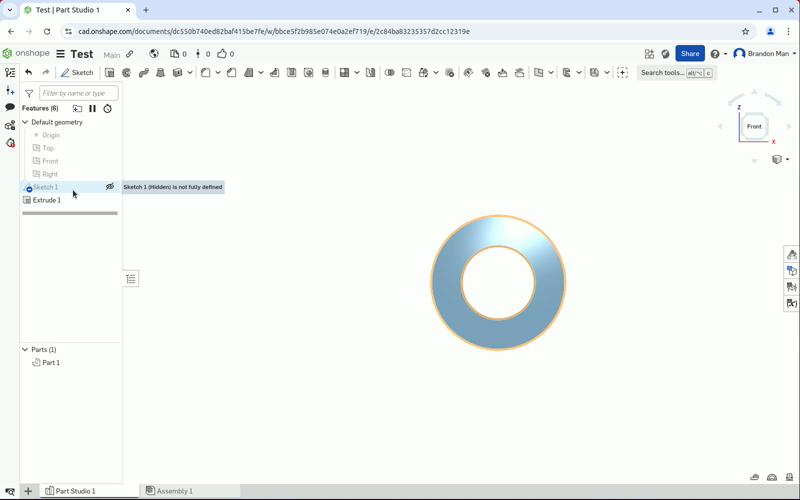
click(73, 189)
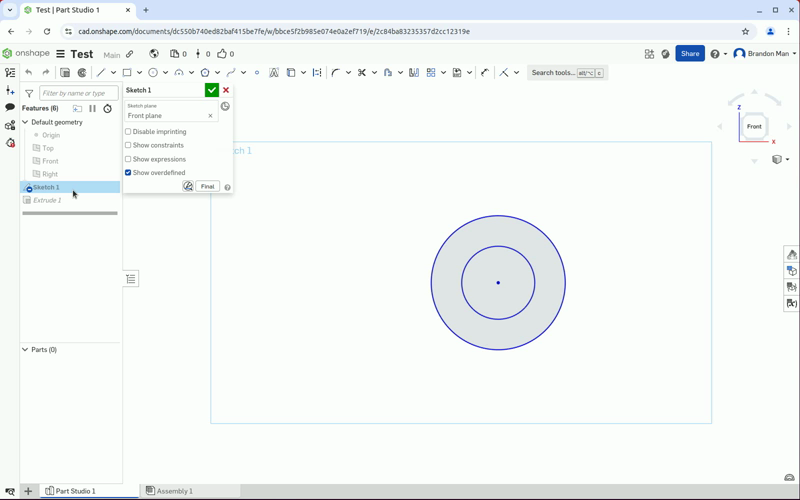
mouse_move(229, 92)
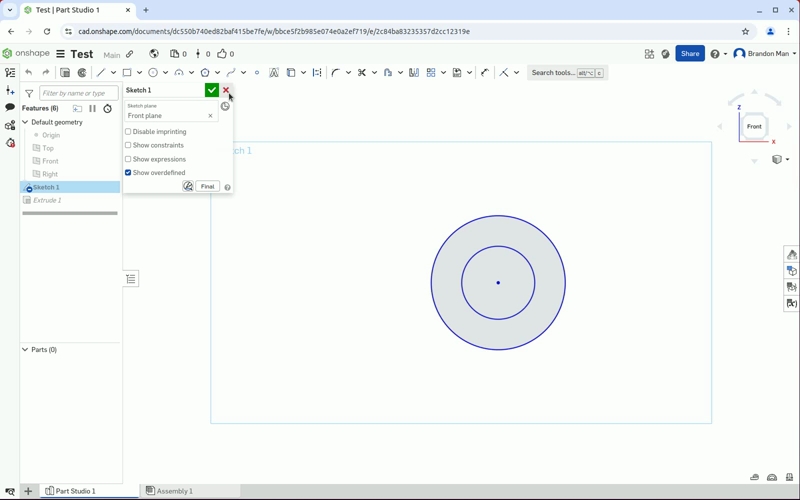
click(229, 92)
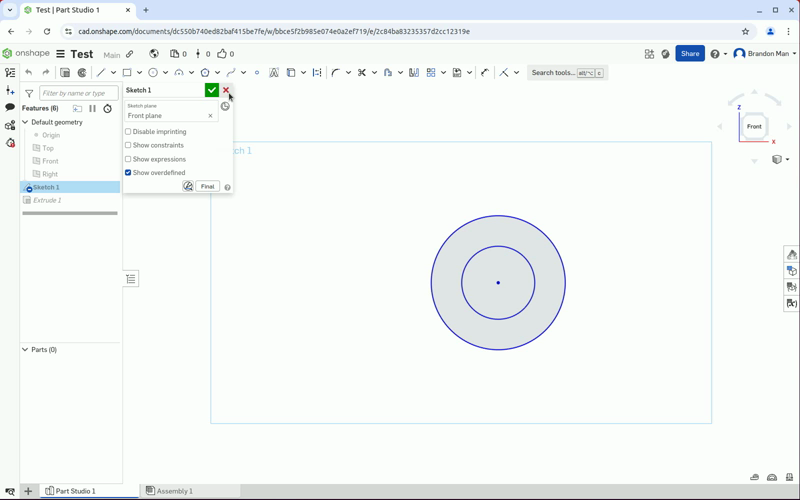
key(shift+s)
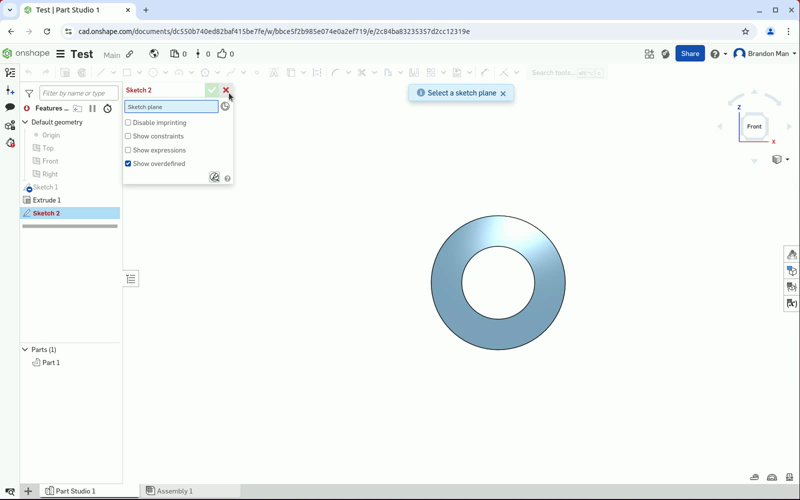
mouse_move(73, 163)
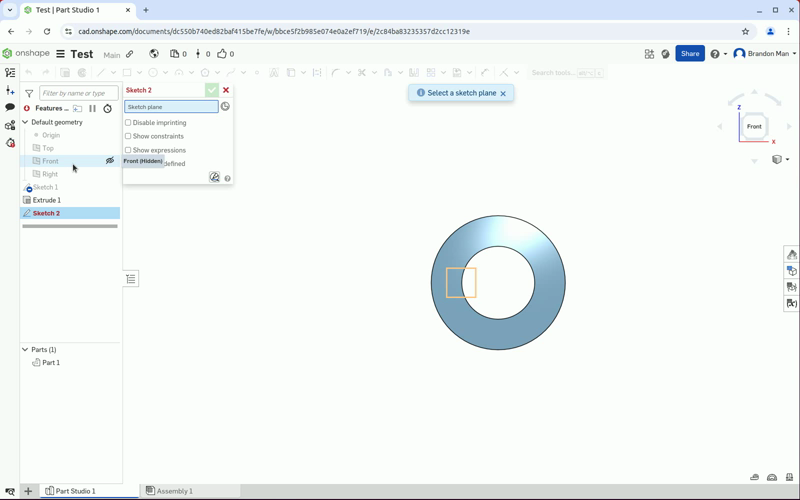
click(73, 163)
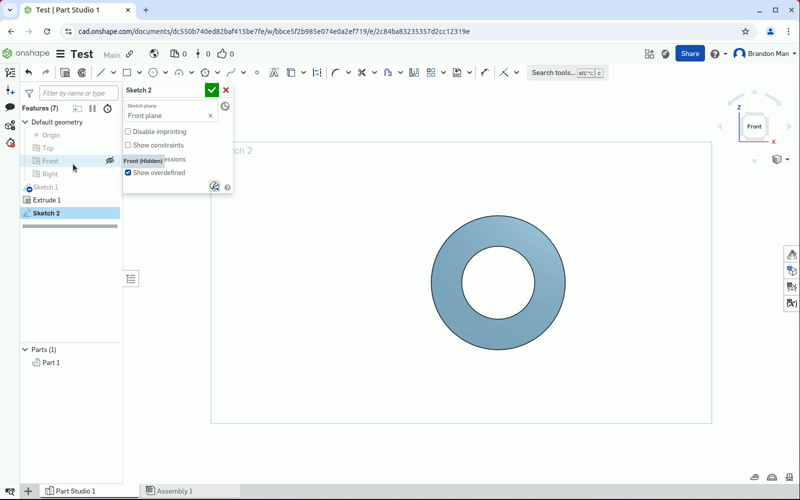
mouse_move(73, 352)
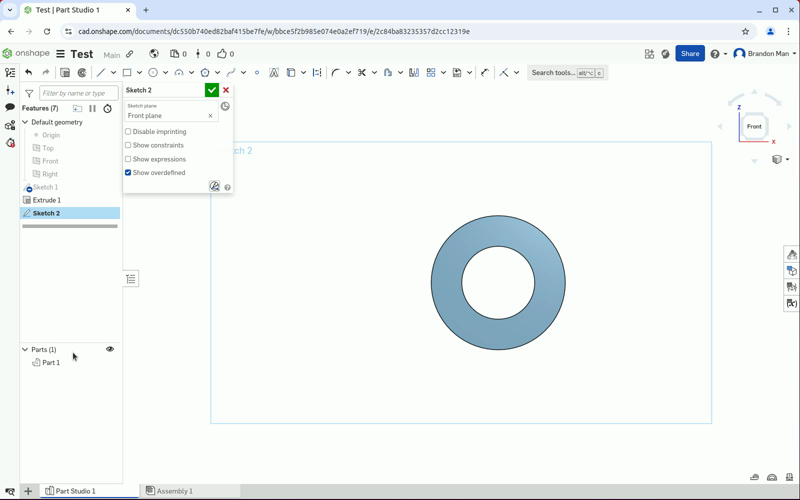
key(y)
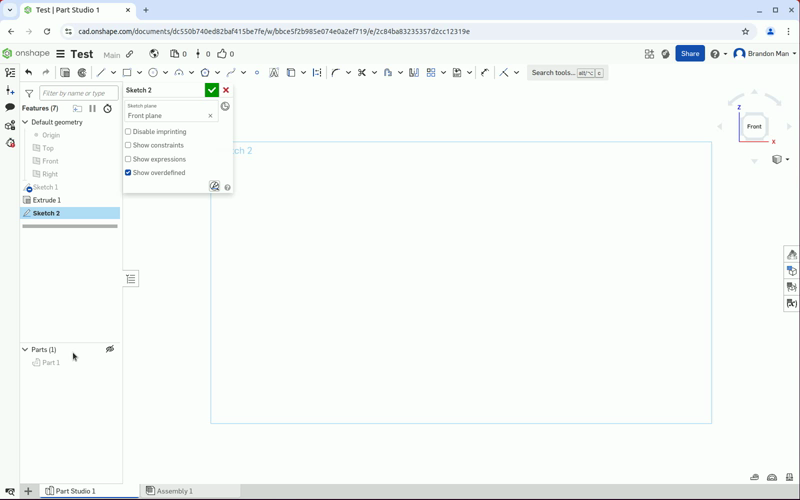
key(c)
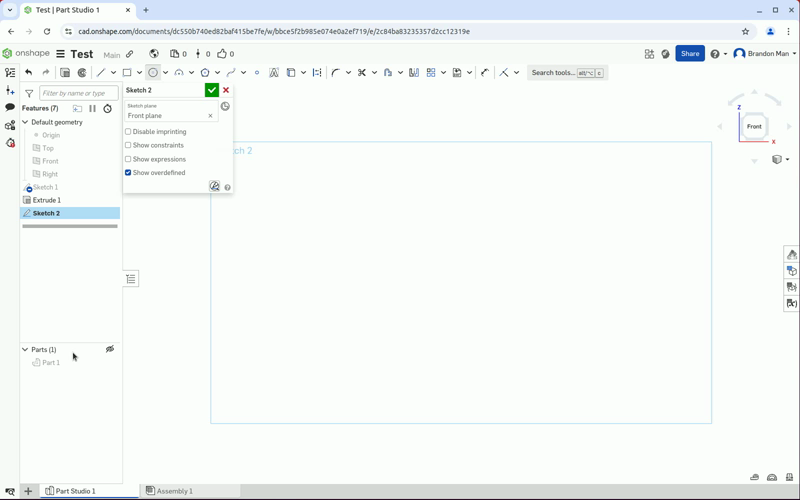
key_down(shift)
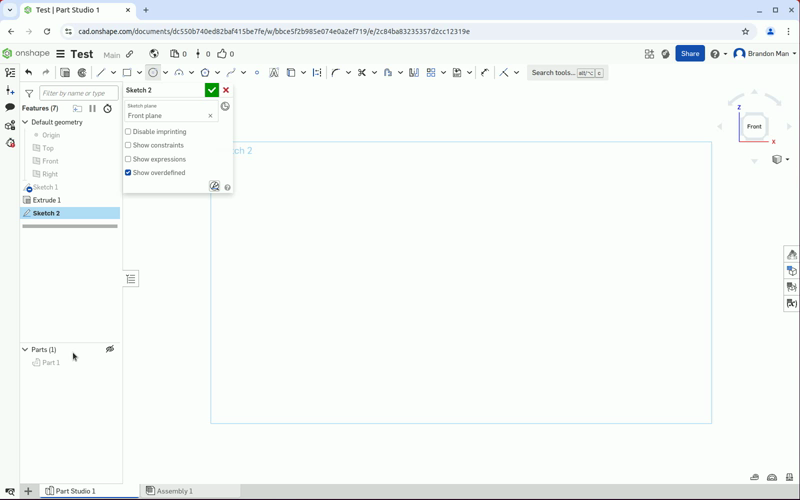
mouse_move(498, 282)
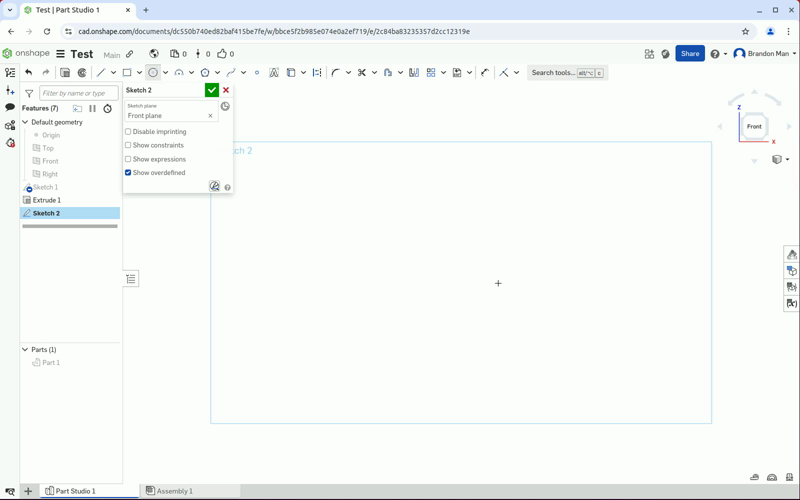
click(498, 282)
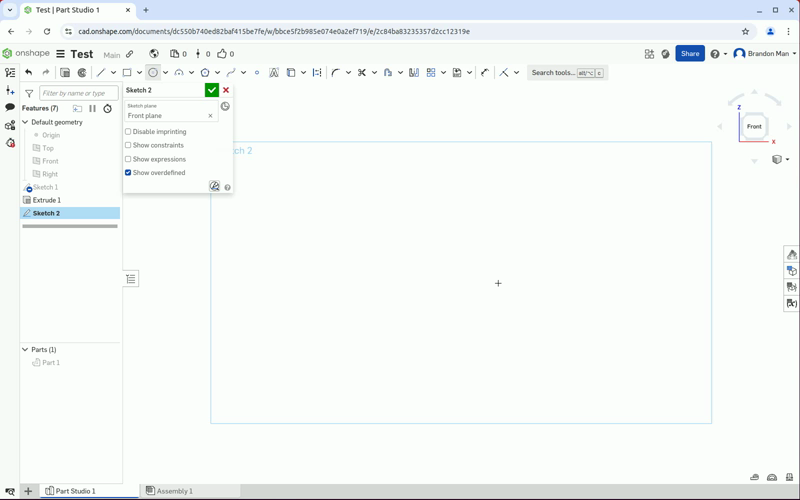
key_up(shift)
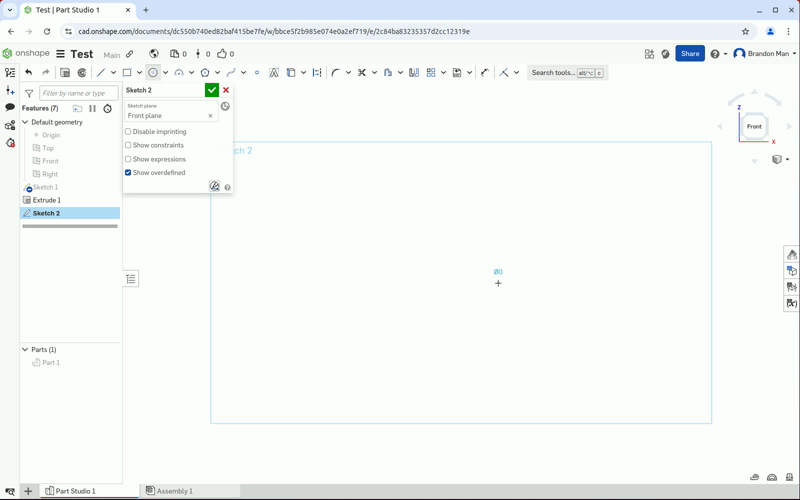
mouse_move(565, 282)
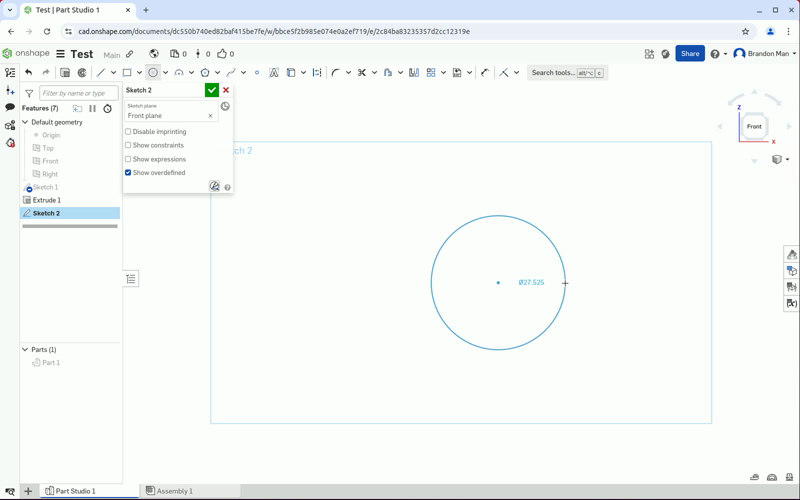
click(565, 282)
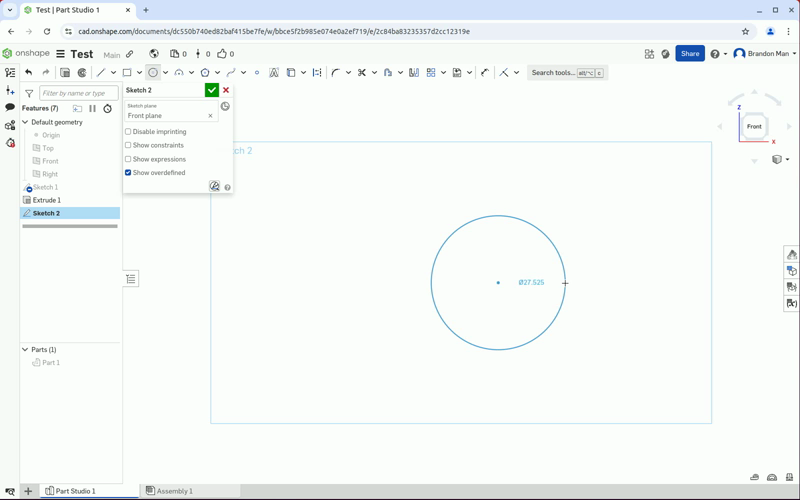
key(esc)
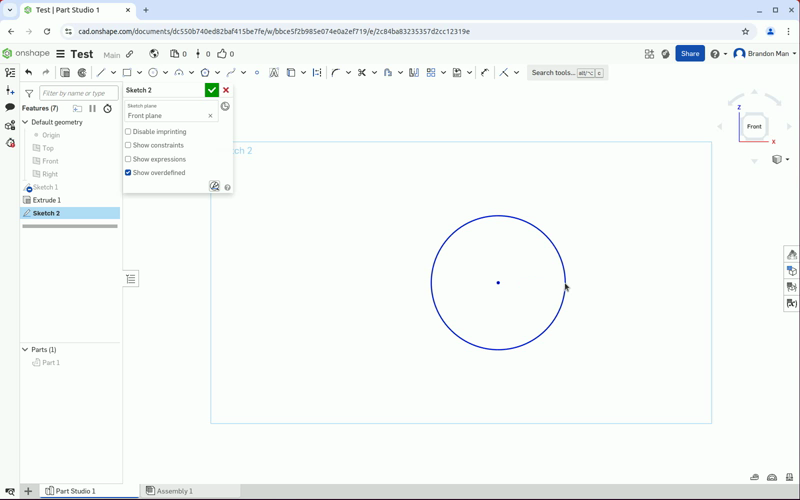
key(c)
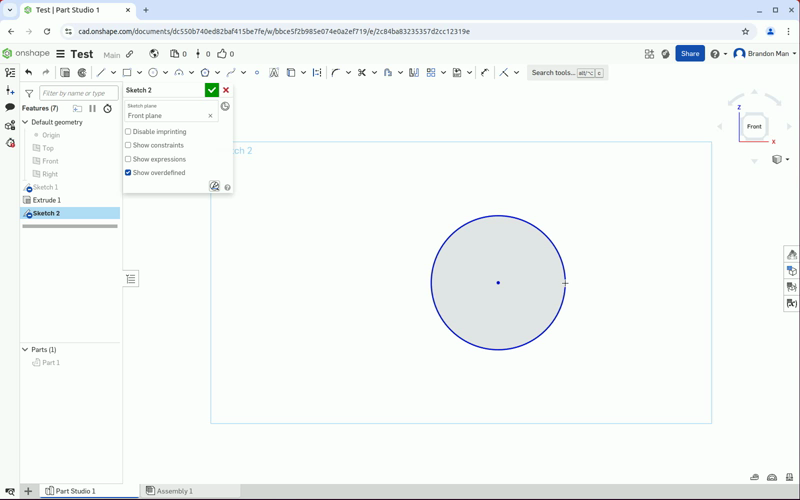
key_down(shift)
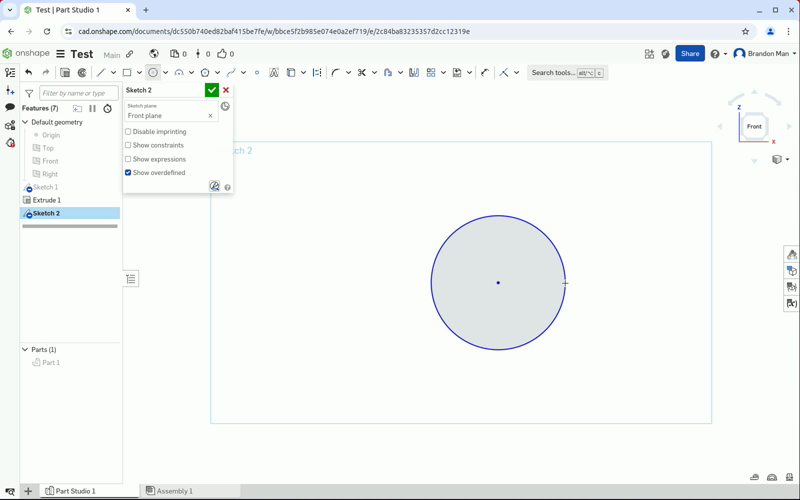
mouse_move(498, 282)
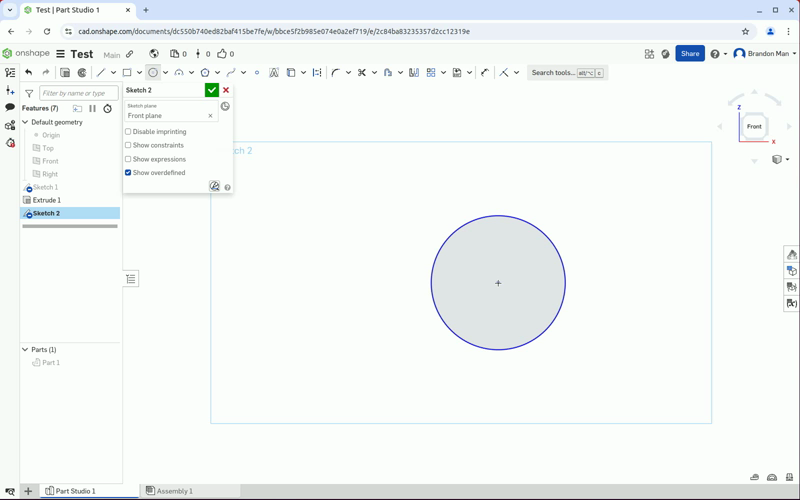
click(498, 282)
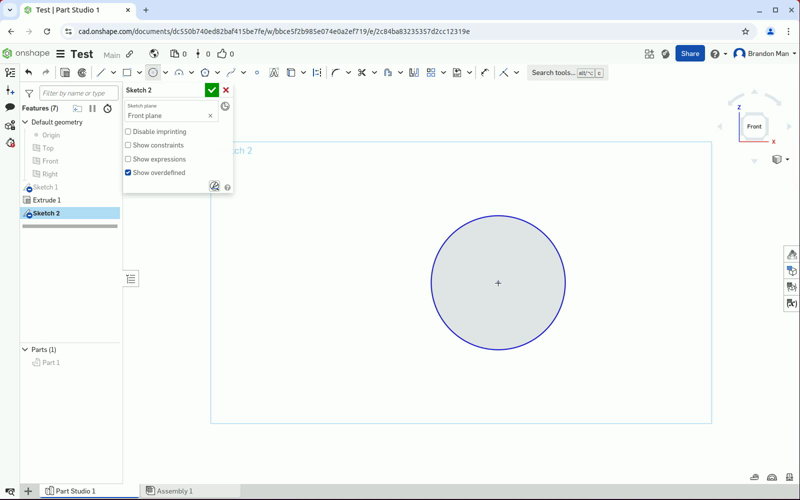
key_up(shift)
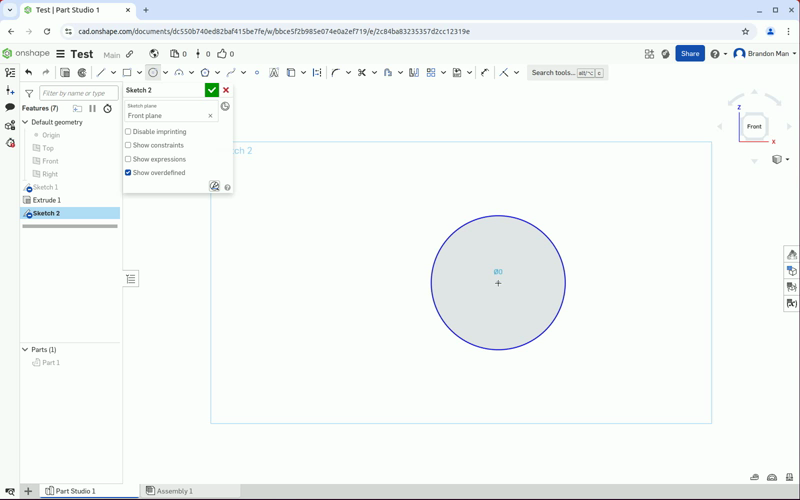
mouse_move(534, 282)
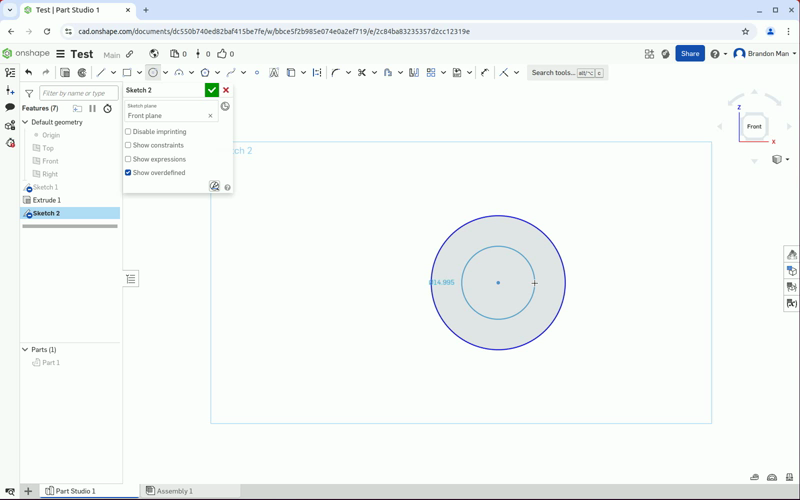
click(534, 282)
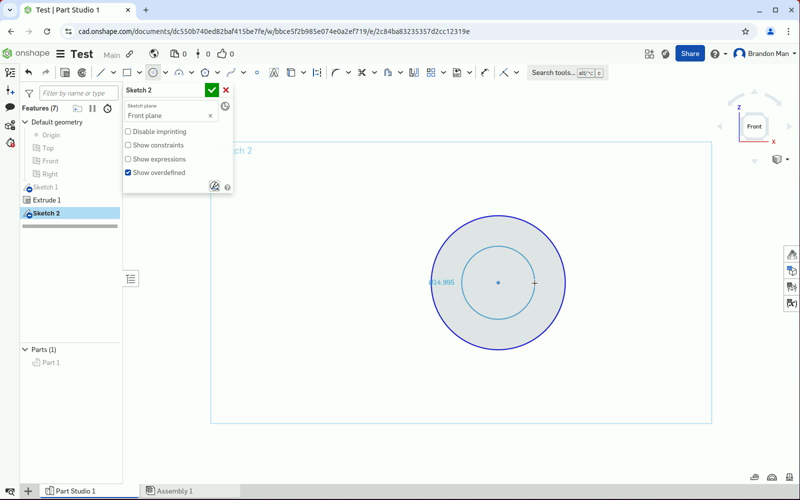
key(esc)
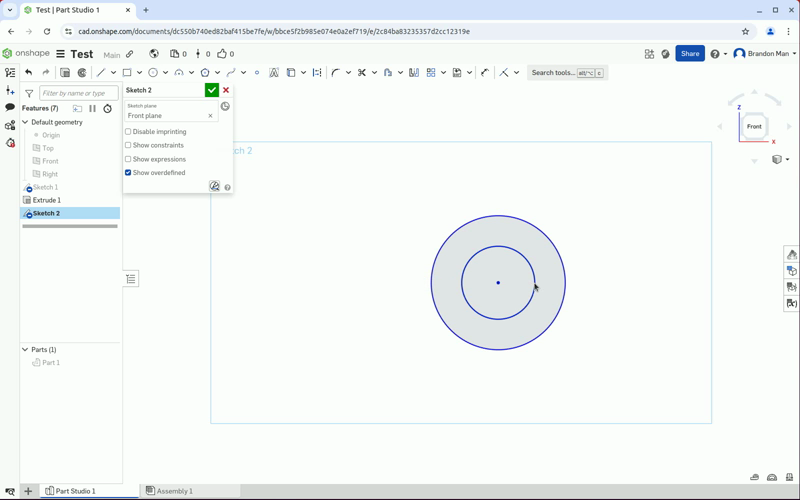
mouse_move(459, 310)
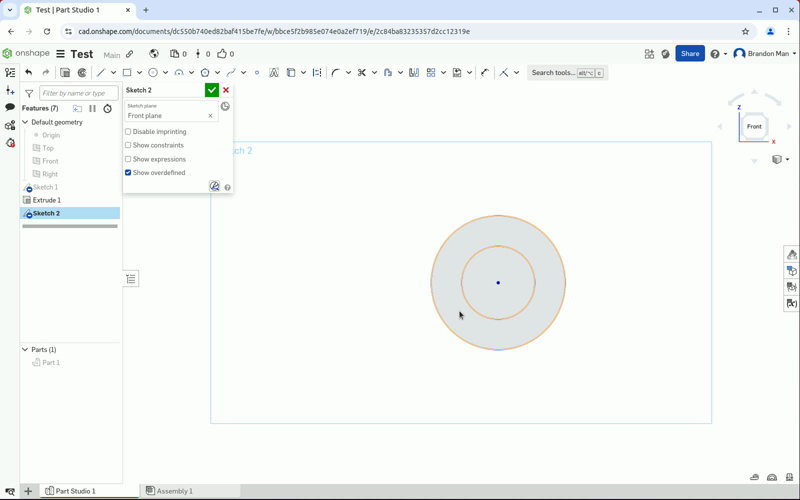
click(459, 310)
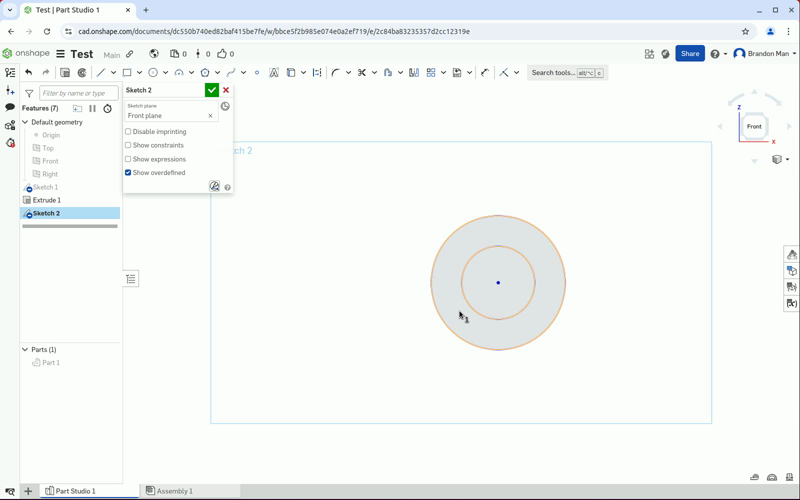
mouse_move(73, 352)
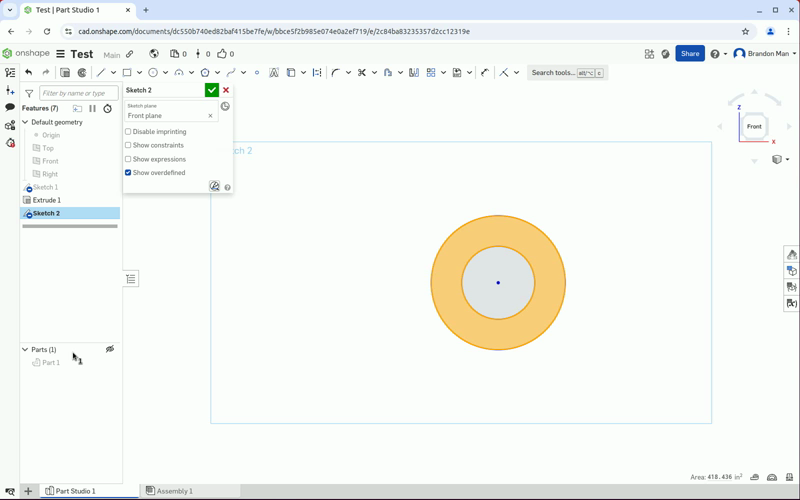
key(shift+y)
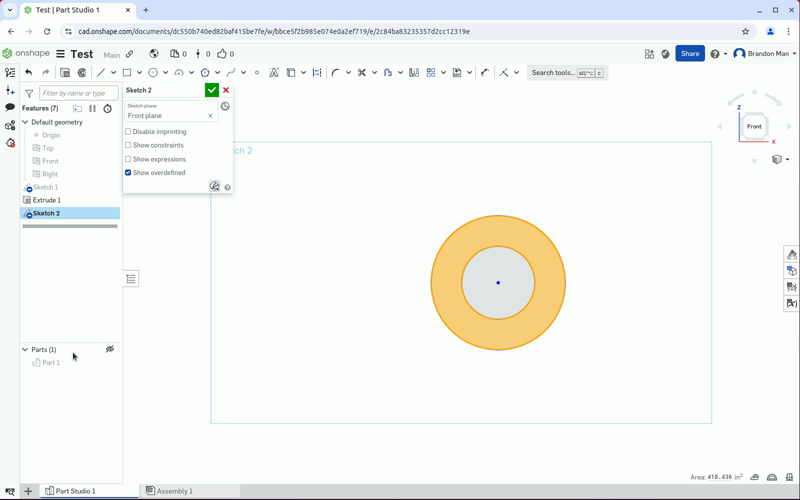
key(shift+e)
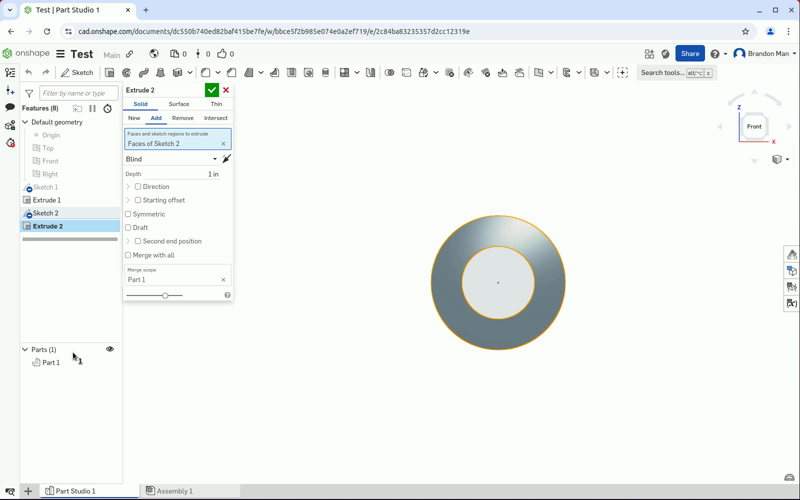
mouse_move(143, 106)
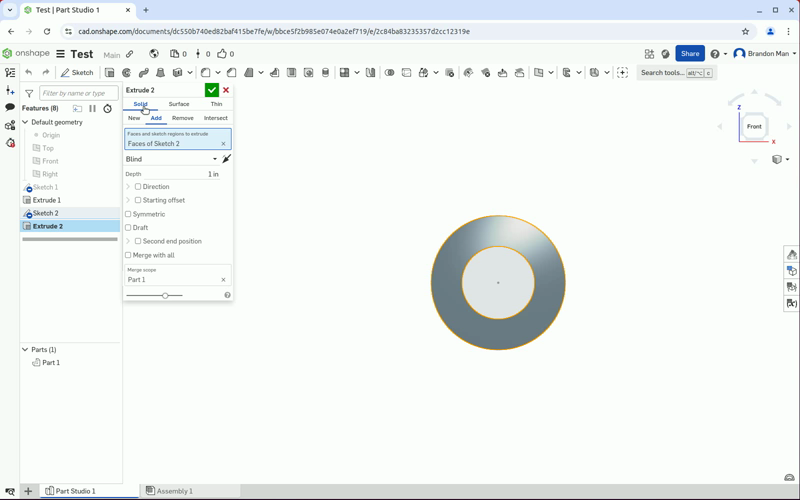
click(143, 106)
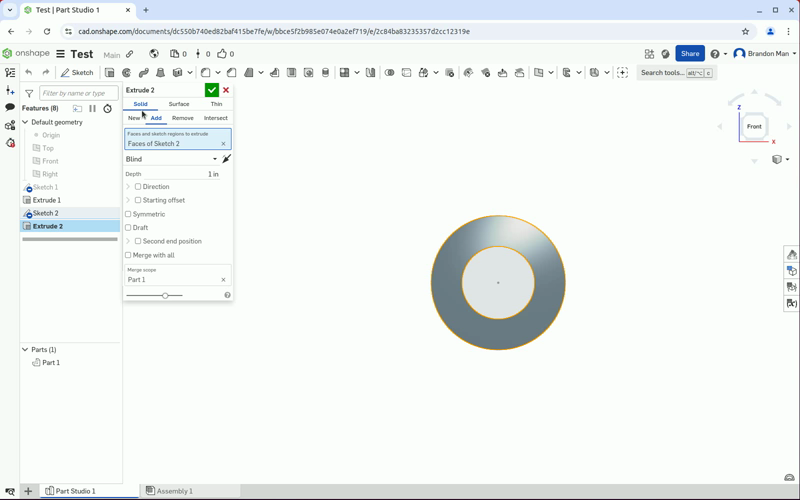
mouse_move(137, 120)
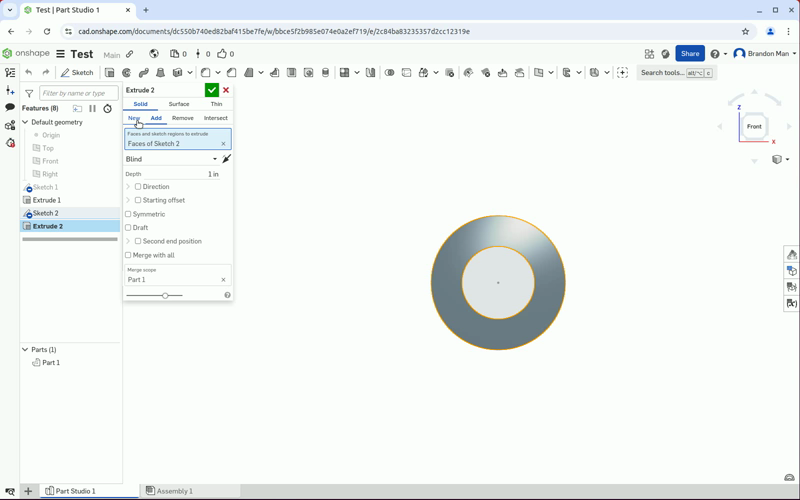
click(137, 120)
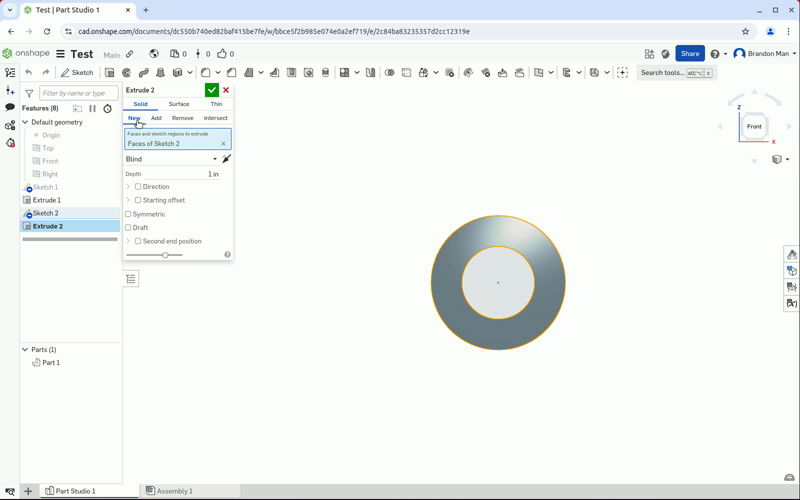
key(tab, 4)
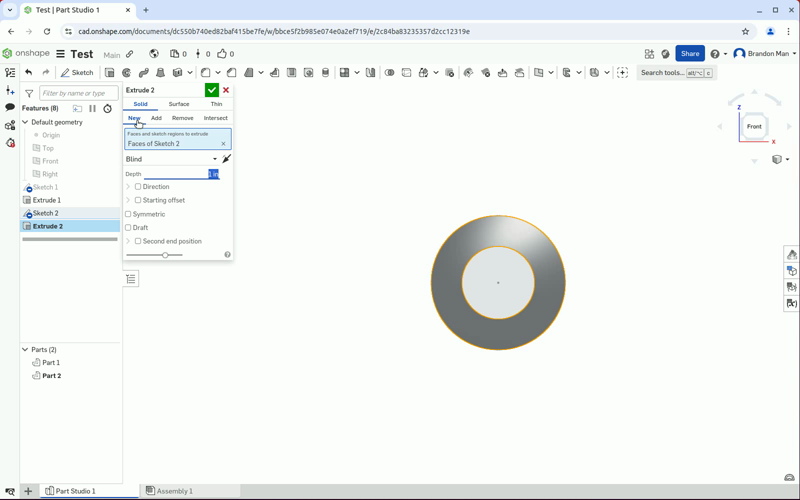
text(-23.108)
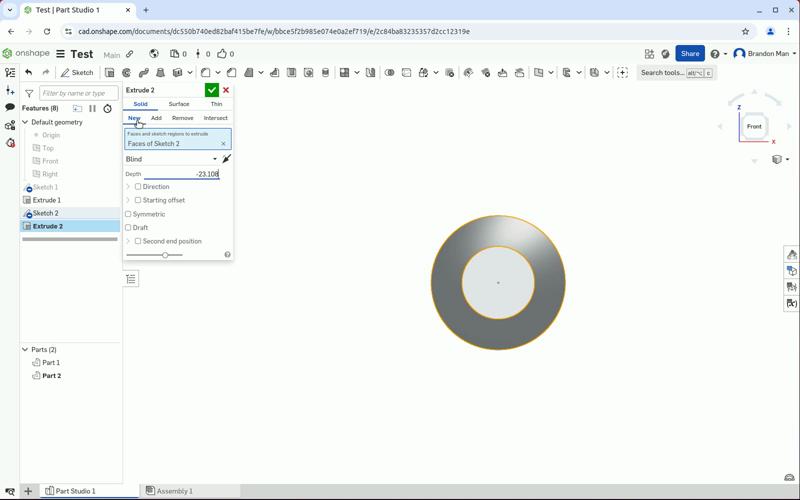
key(enter)
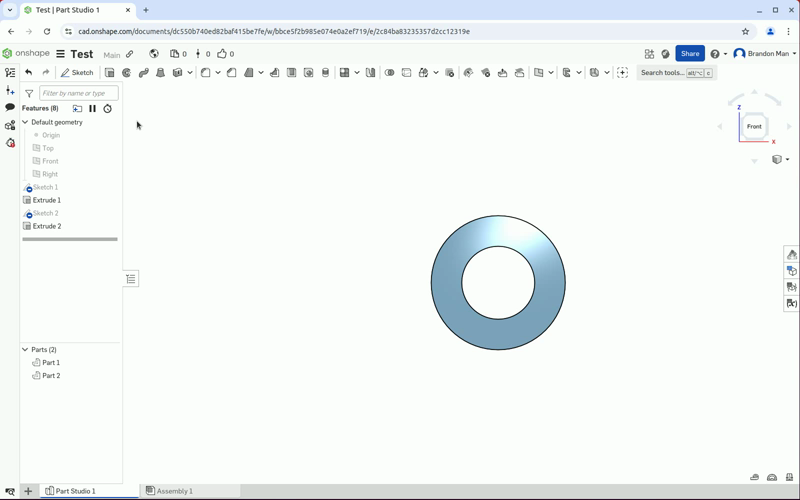
key(shift+h)
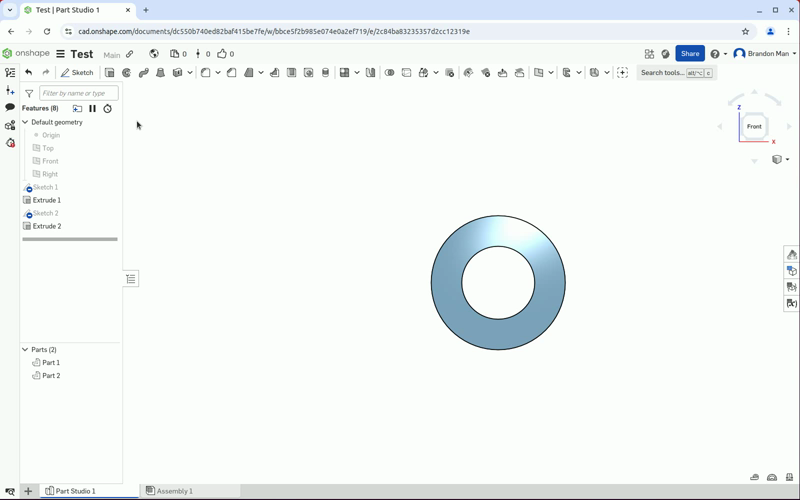
key(shift+h)
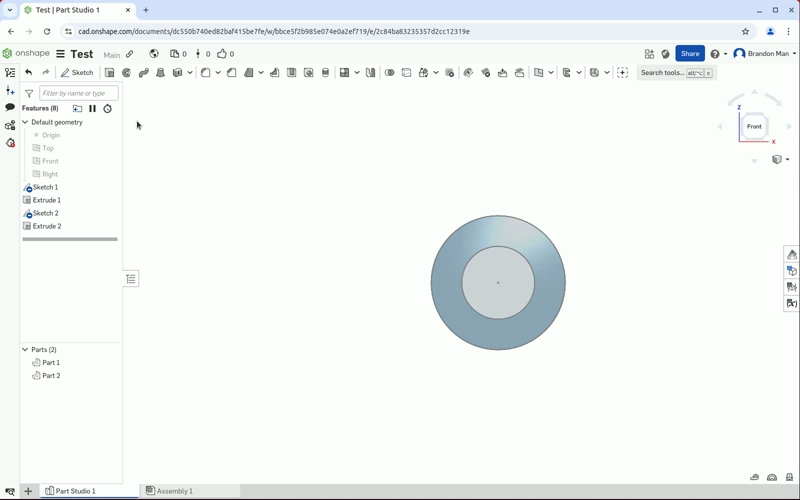
key(shift+7)
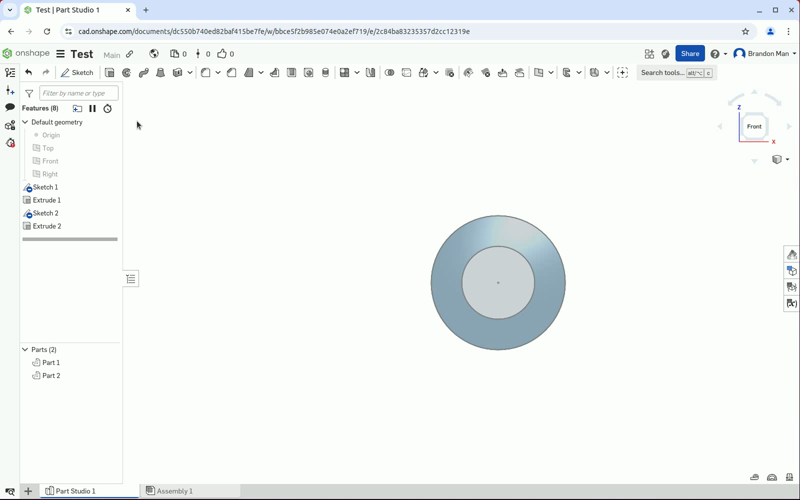
key(left, 2)
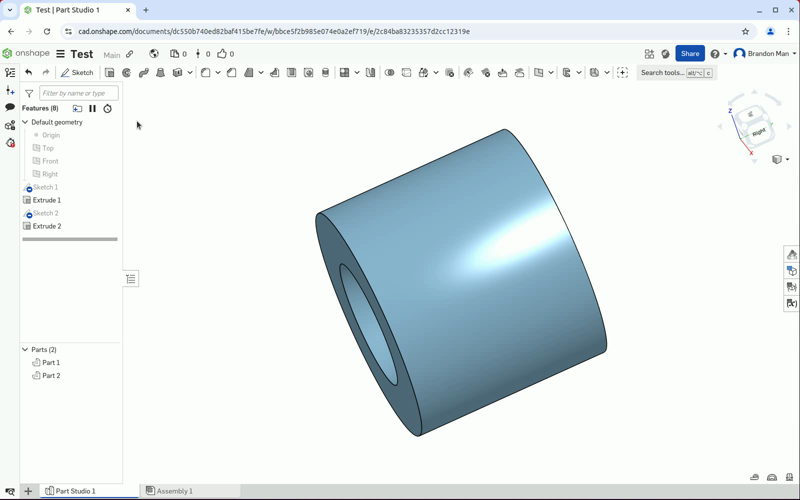
key(down, 2)
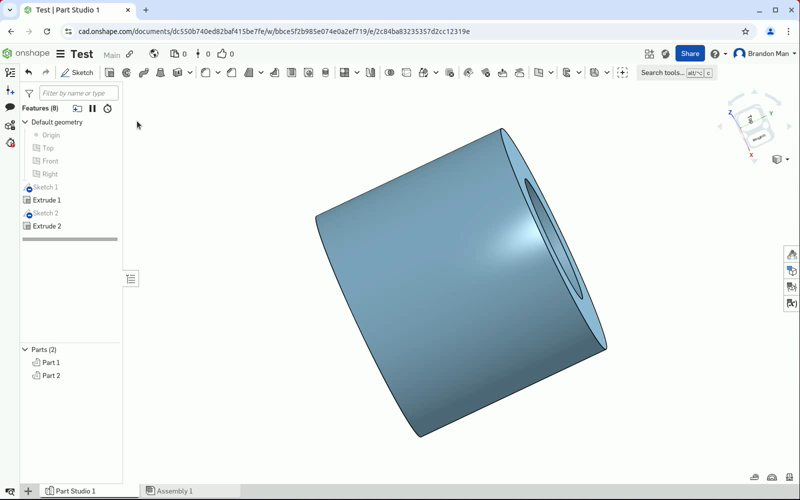
key(up, 2)
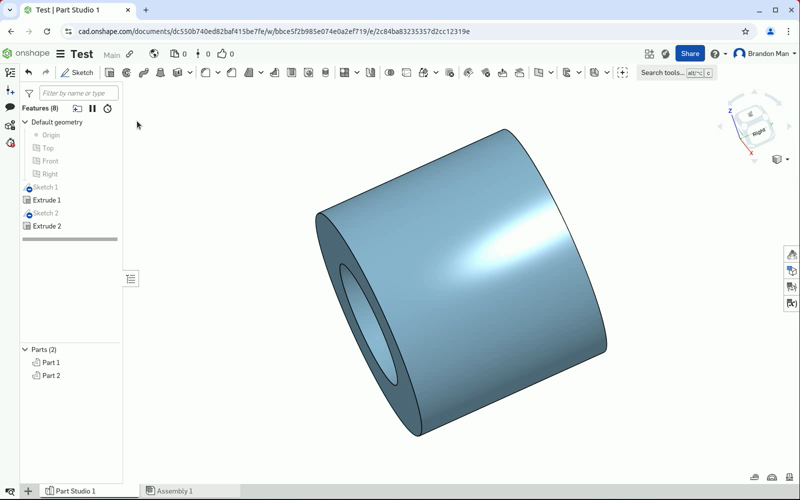
key(right, 2)
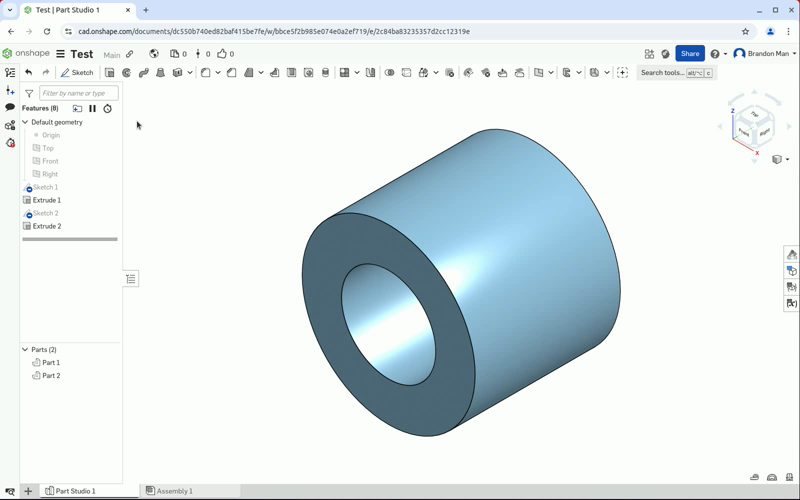
mouse_move(73, 189)
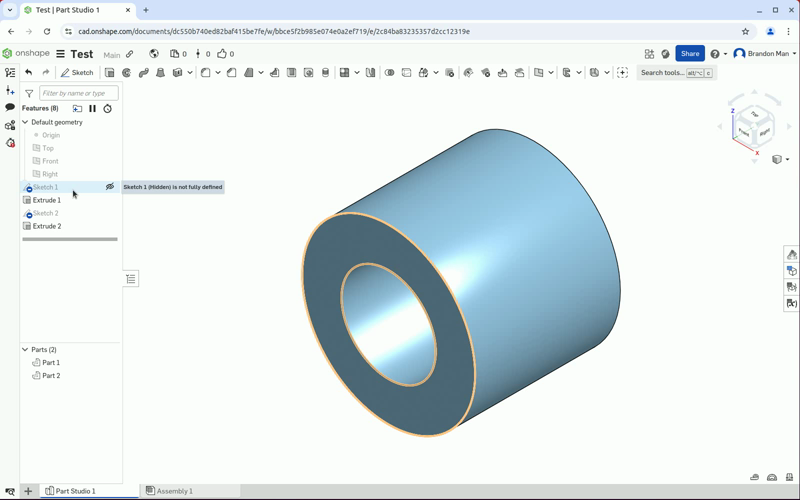
click(73, 189)